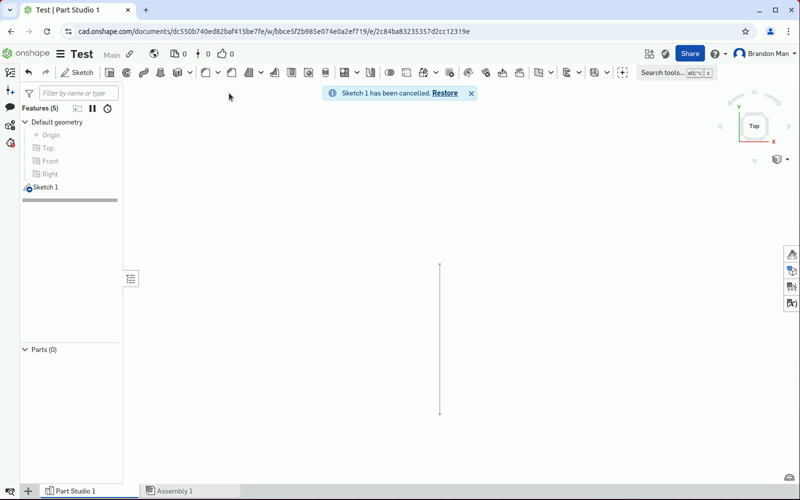
key(shift+h)
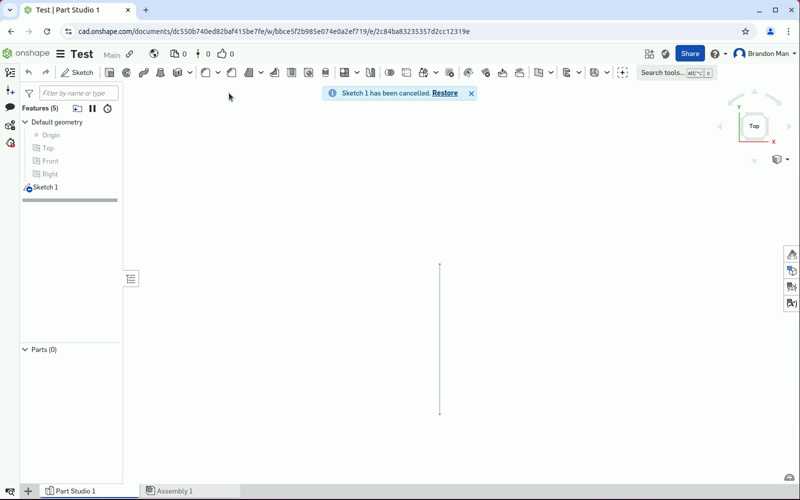
mouse_move(73, 352)
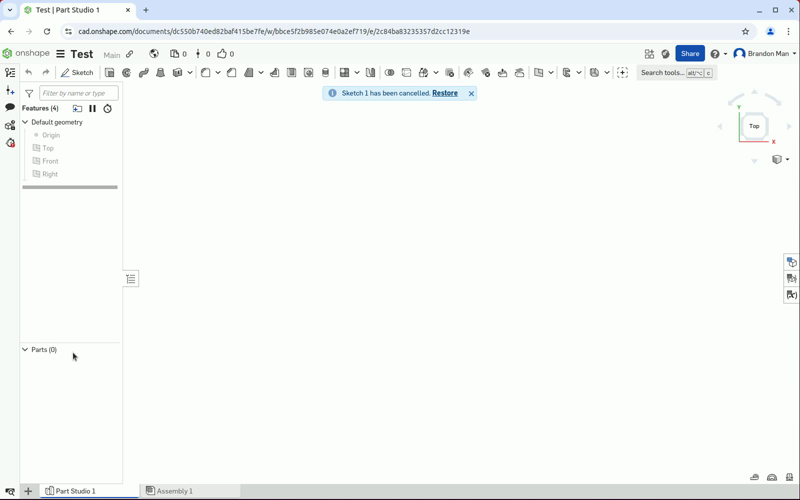
key(y)
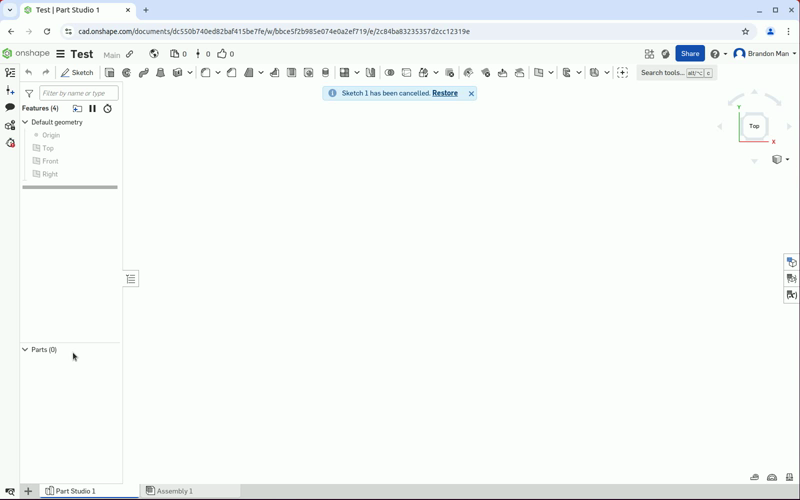
key(shift+p)
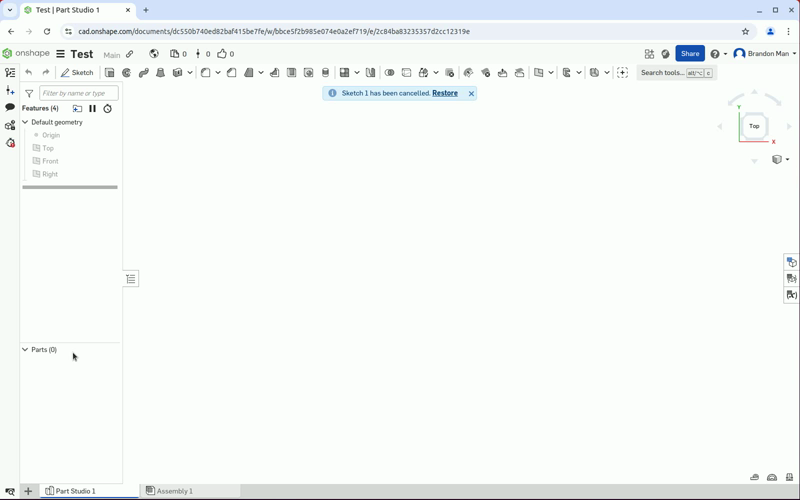
key(space)
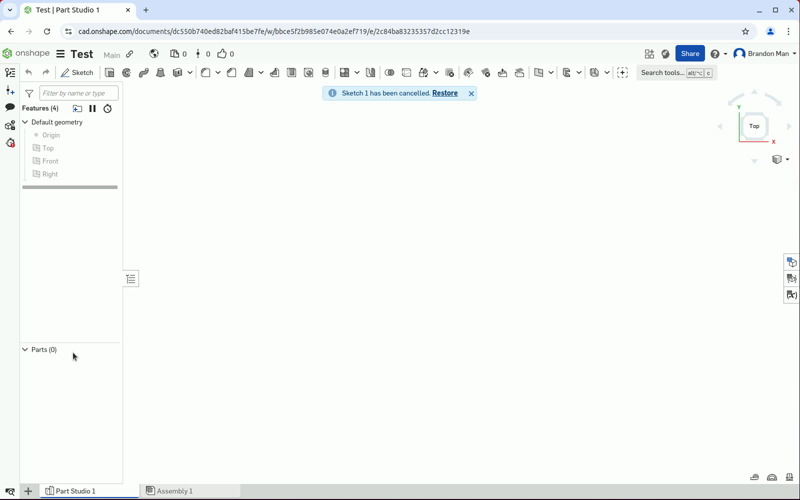
key_down(shift)
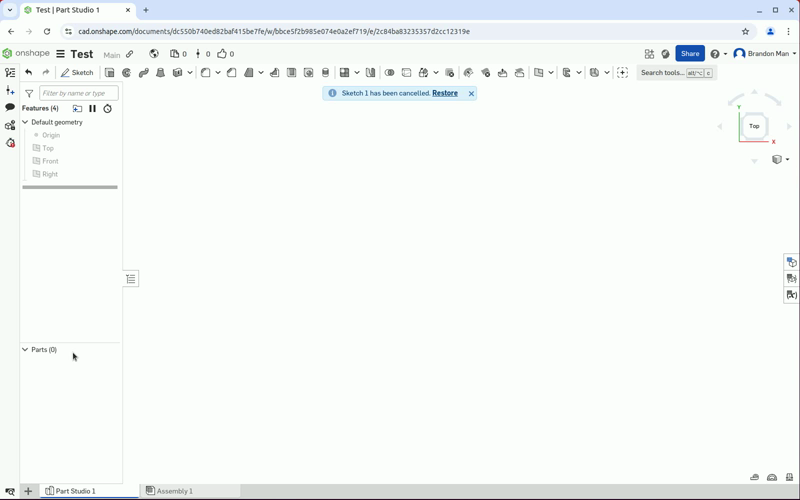
key(up)
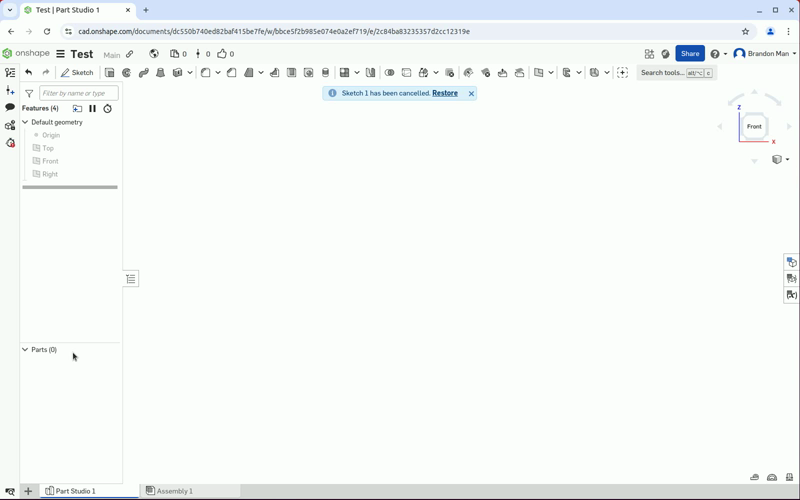
key_up(shift)
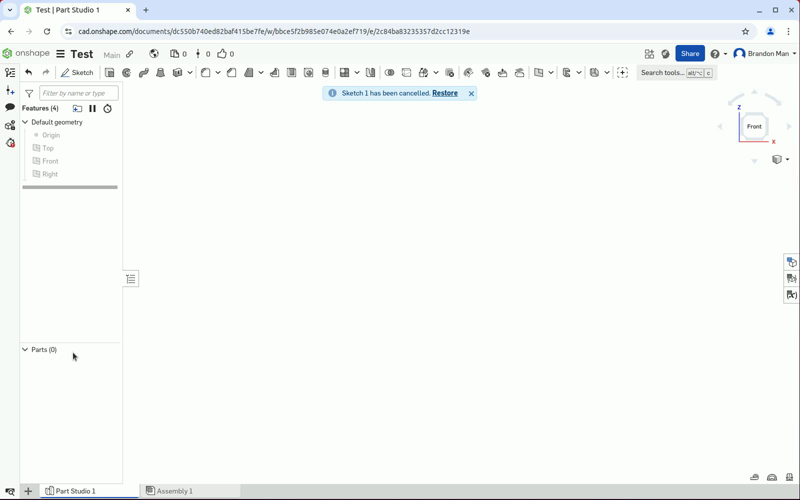
mouse_move(73, 352)
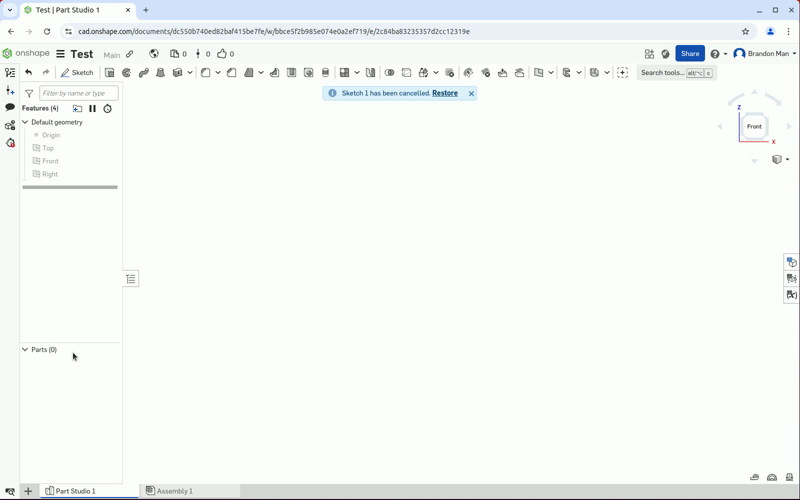
key(shift+y)
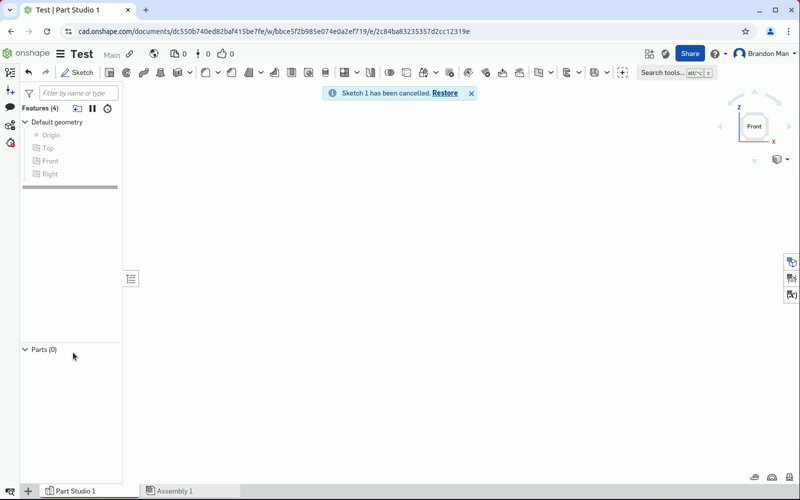
key(shift+s)
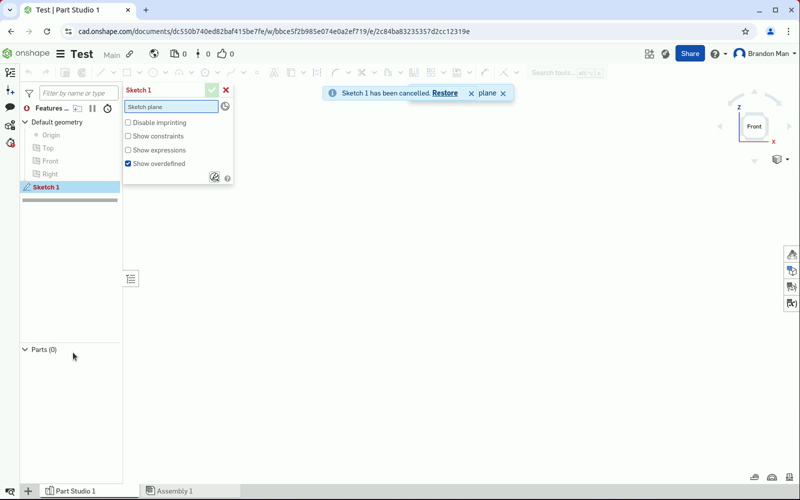
mouse_move(73, 163)
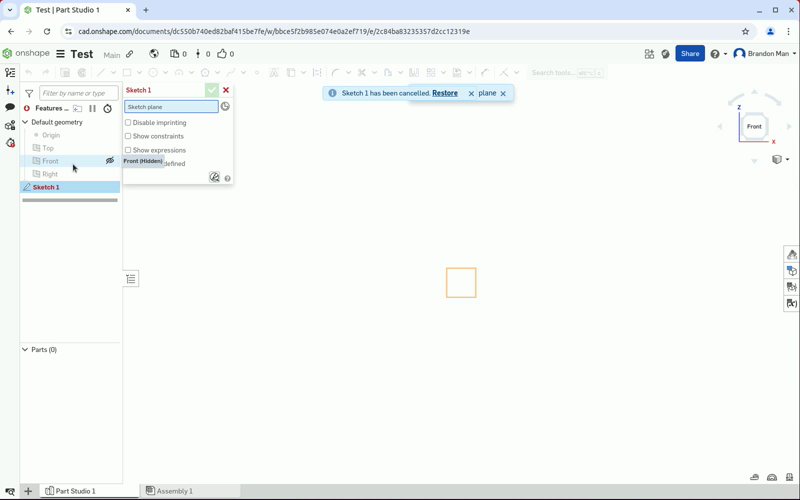
click(73, 163)
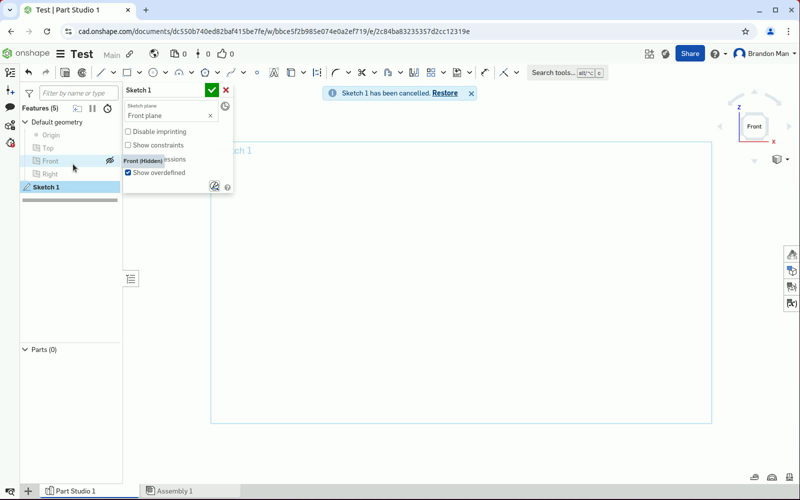
mouse_move(73, 352)
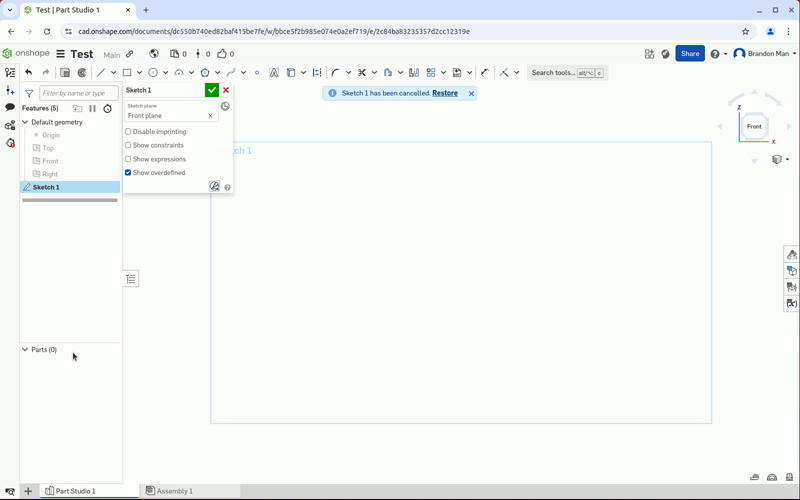
key(y)
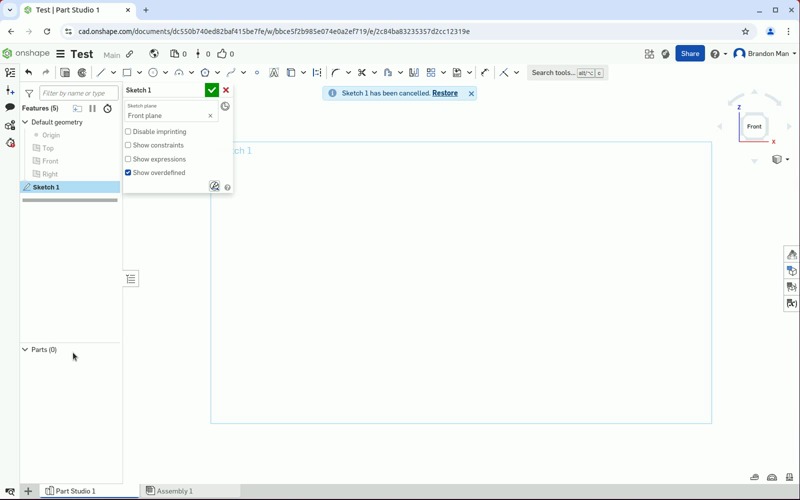
key(l)
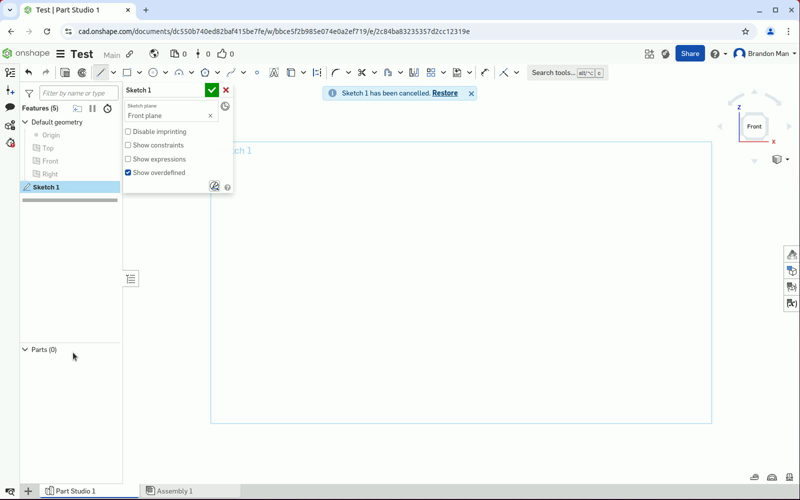
key_down(shift)
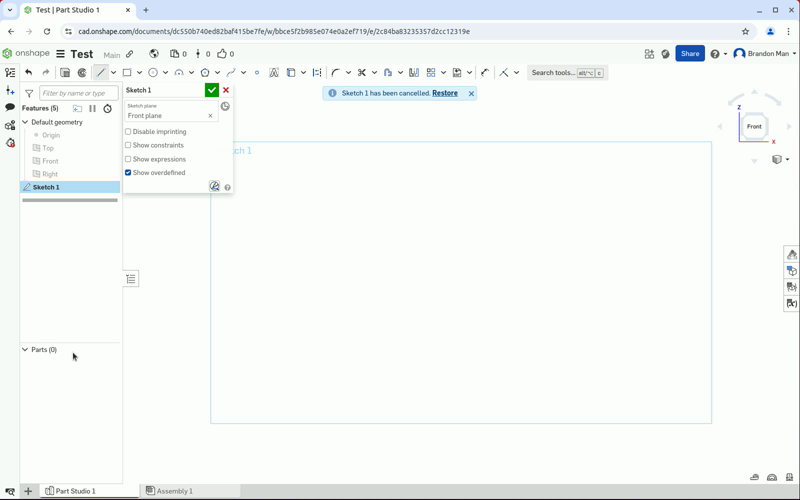
mouse_move(460, 282)
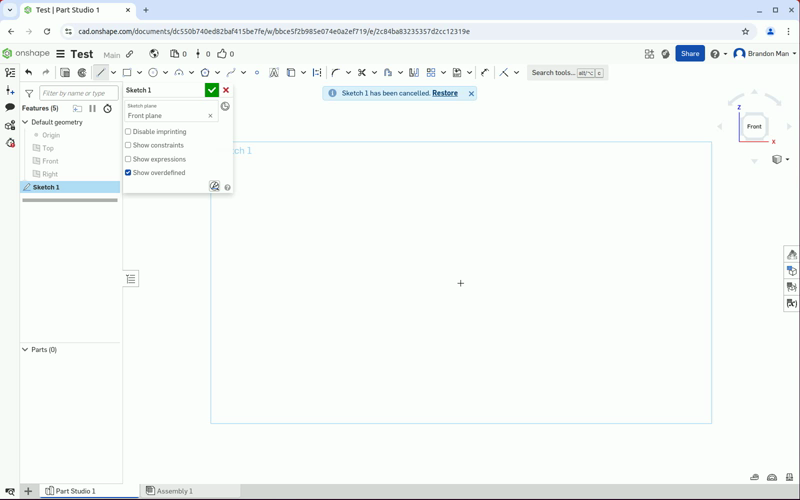
click(460, 282)
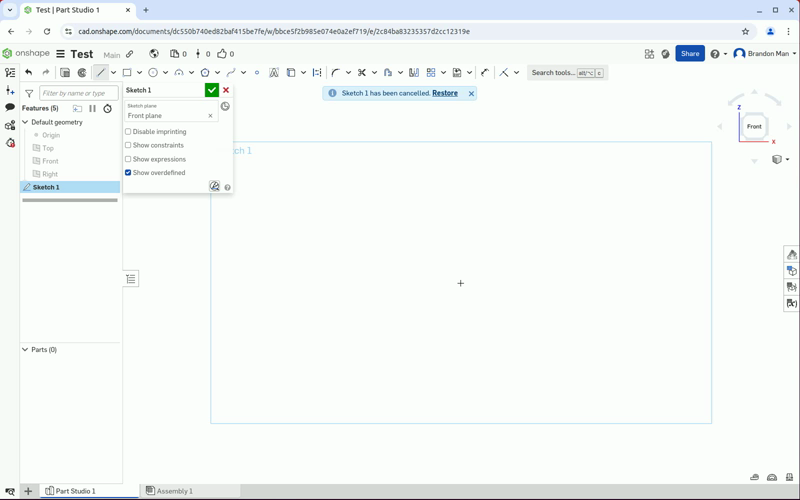
key_up(shift)
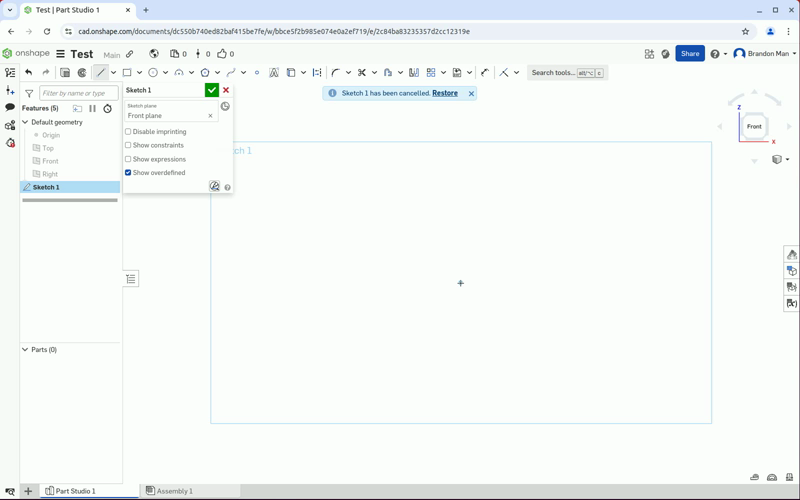
key_down(shift)
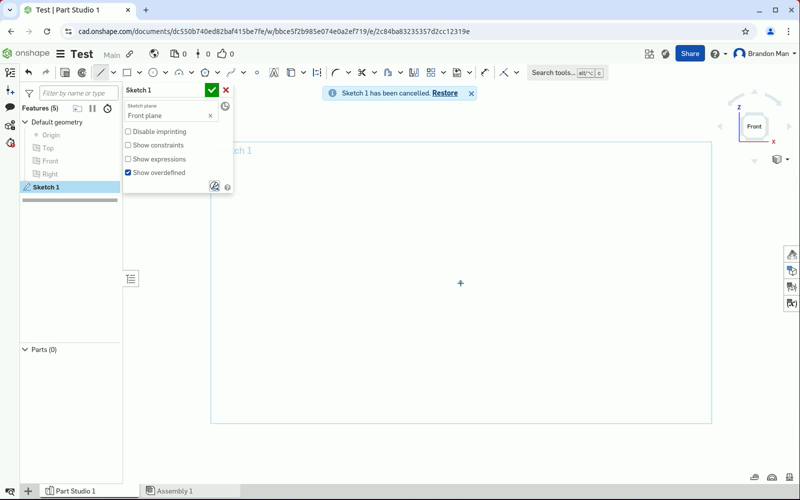
mouse_move(573, 282)
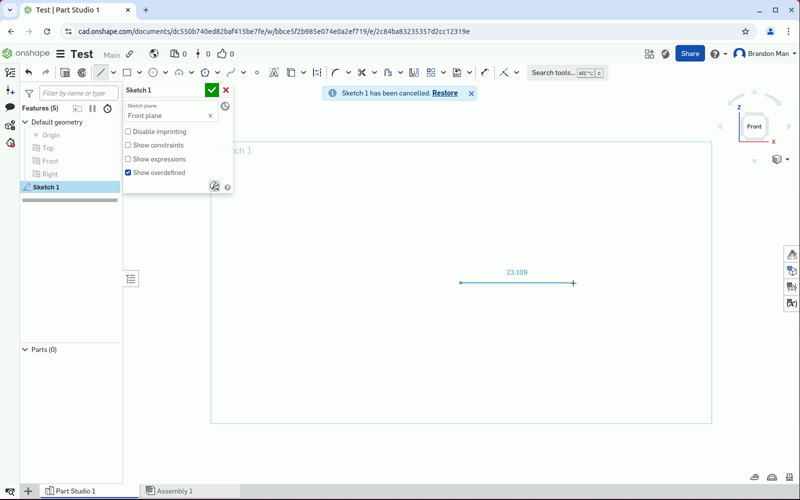
click(573, 282)
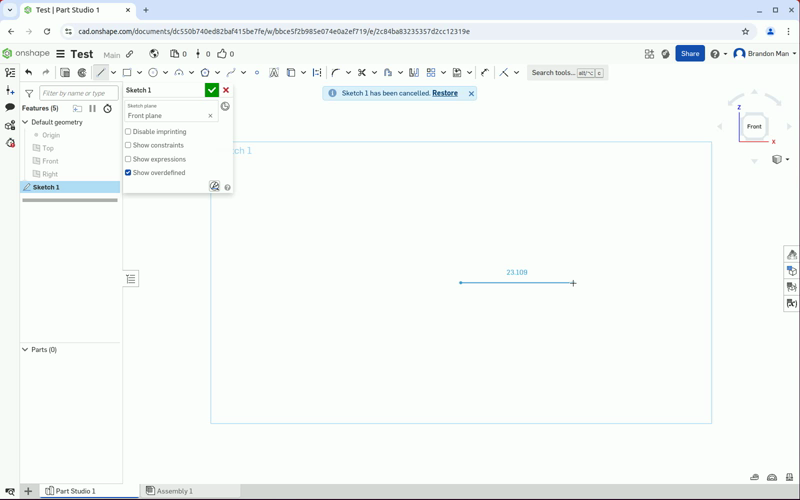
key_up(shift)
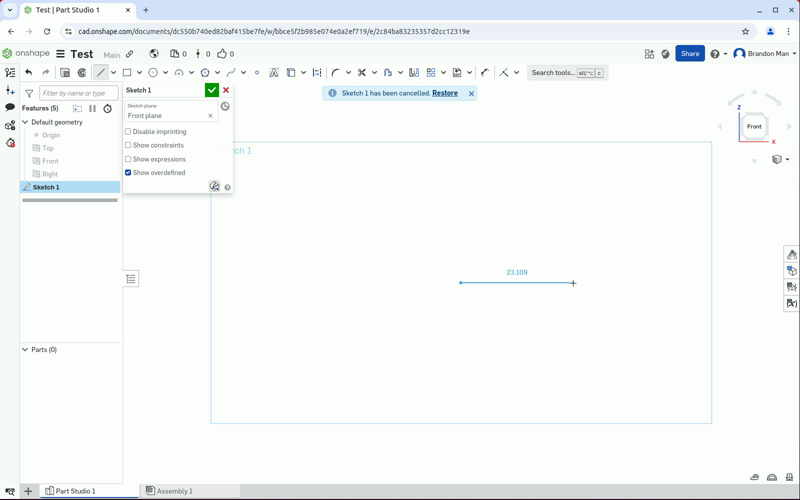
key_down(shift)
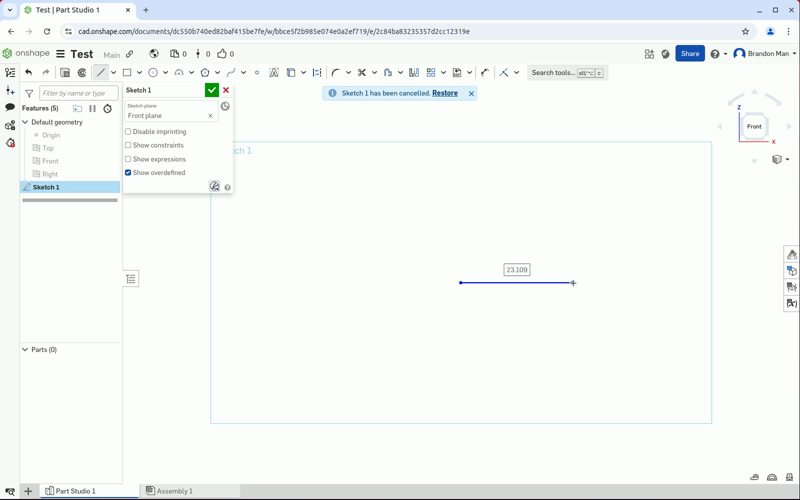
mouse_move(573, 189)
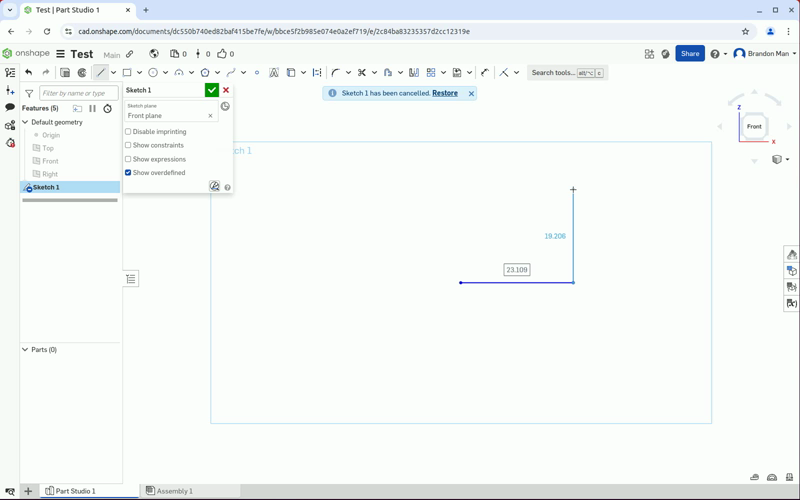
click(573, 189)
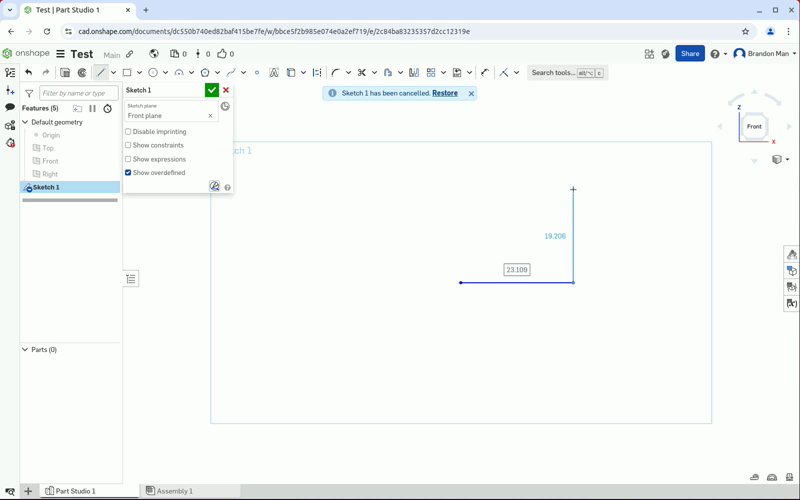
key_up(shift)
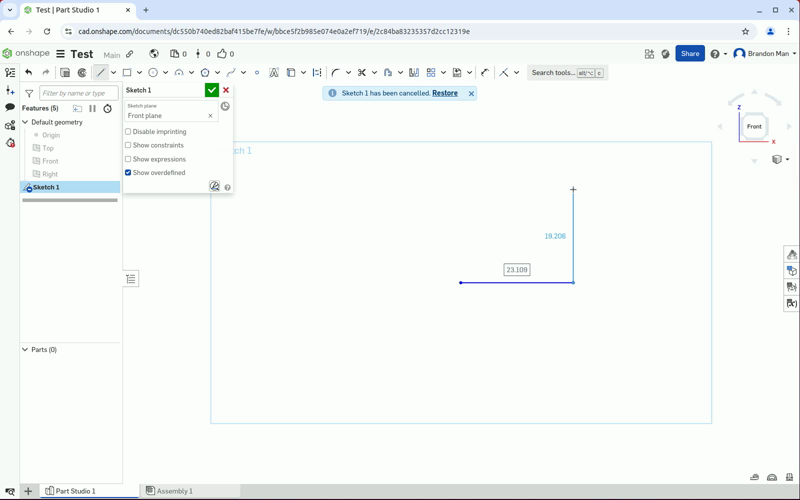
key_down(shift)
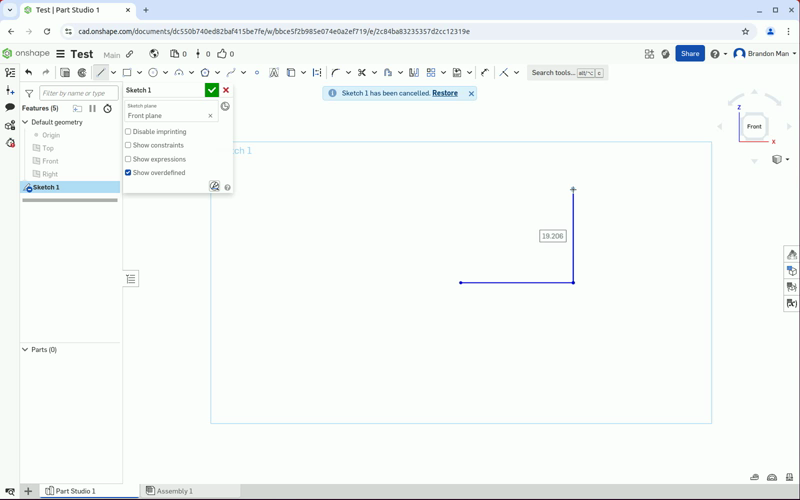
mouse_move(460, 189)
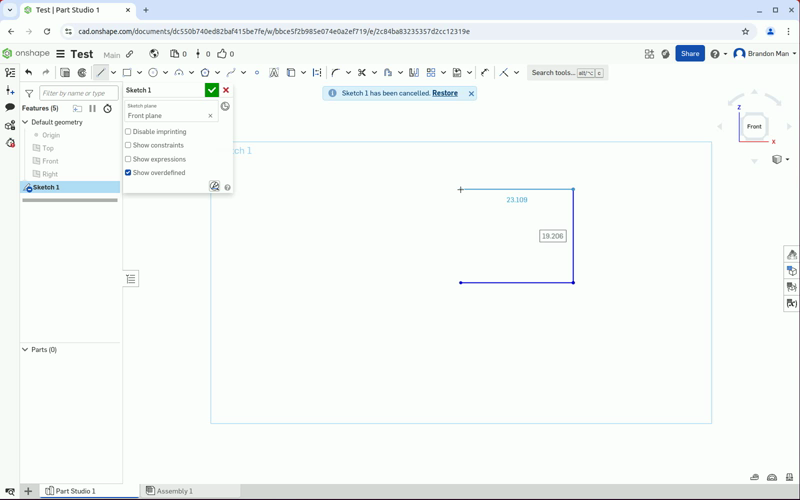
click(460, 189)
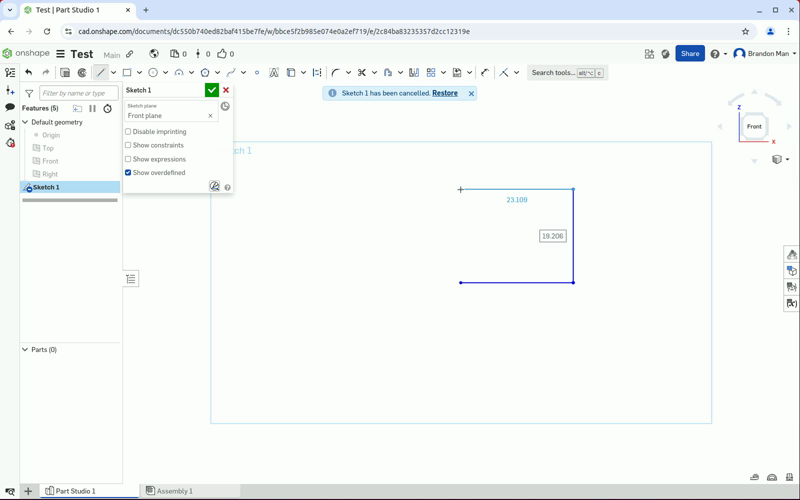
key_up(shift)
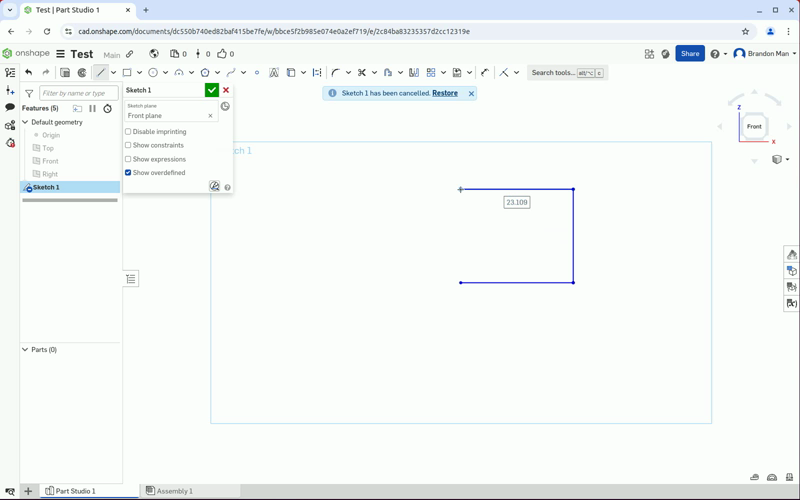
key_down(shift)
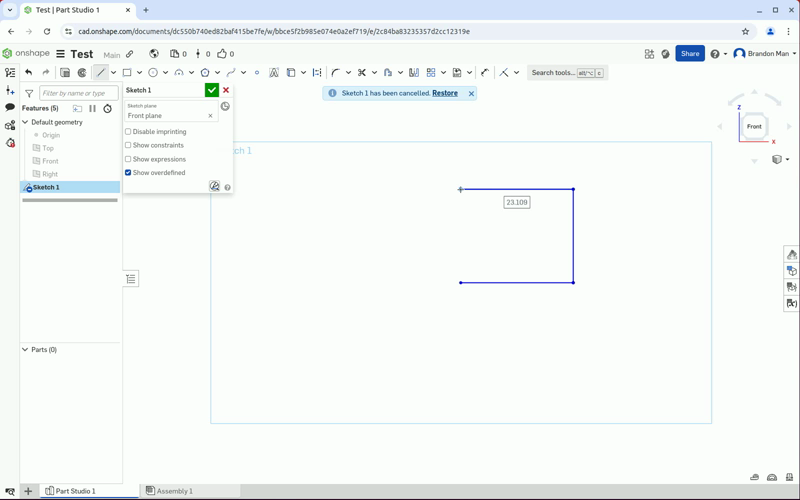
mouse_move(460, 282)
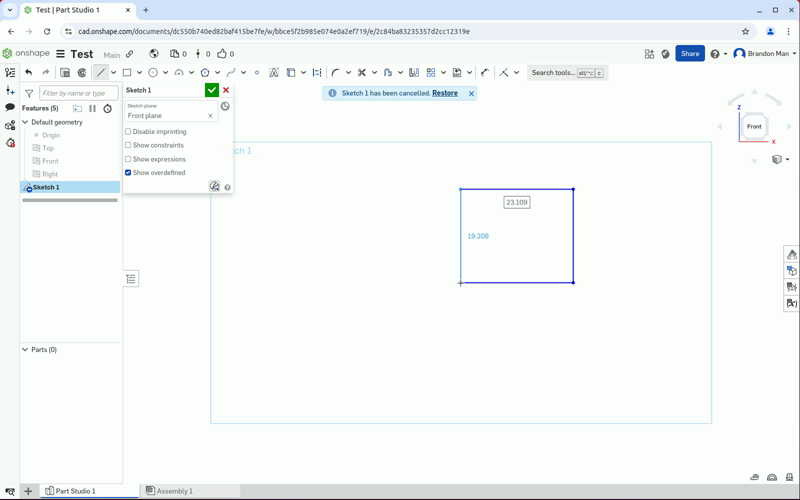
key_up(shift)
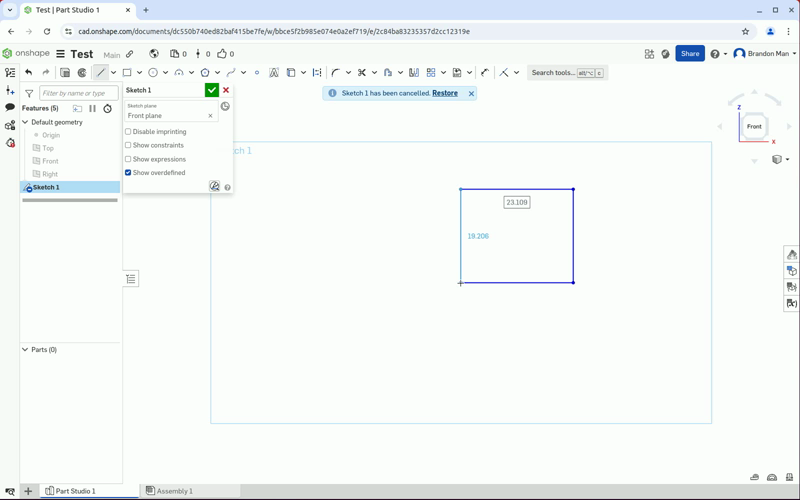
click(460, 282)
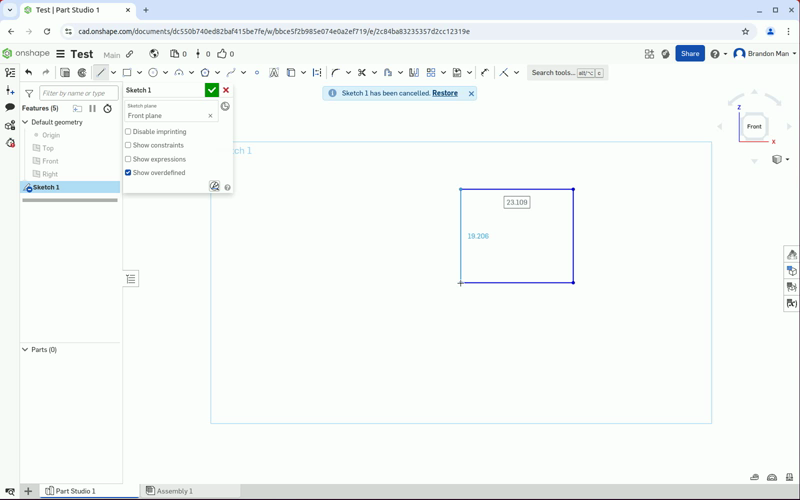
key(esc)
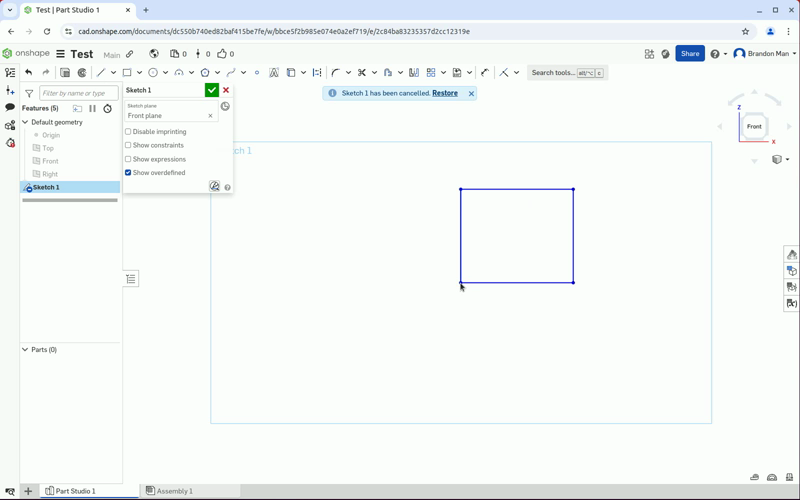
mouse_move(536, 236)
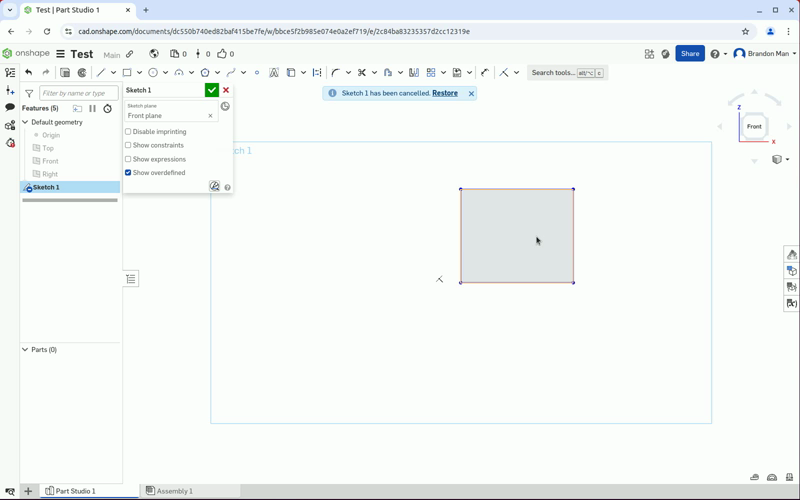
click(536, 236)
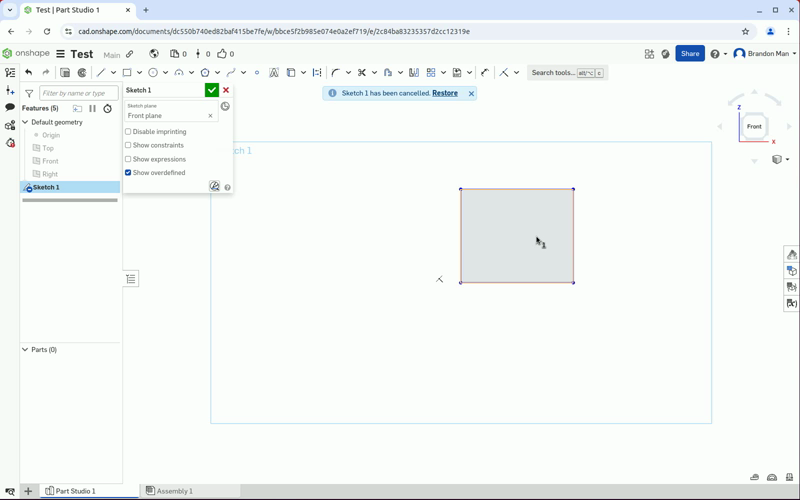
mouse_move(73, 352)
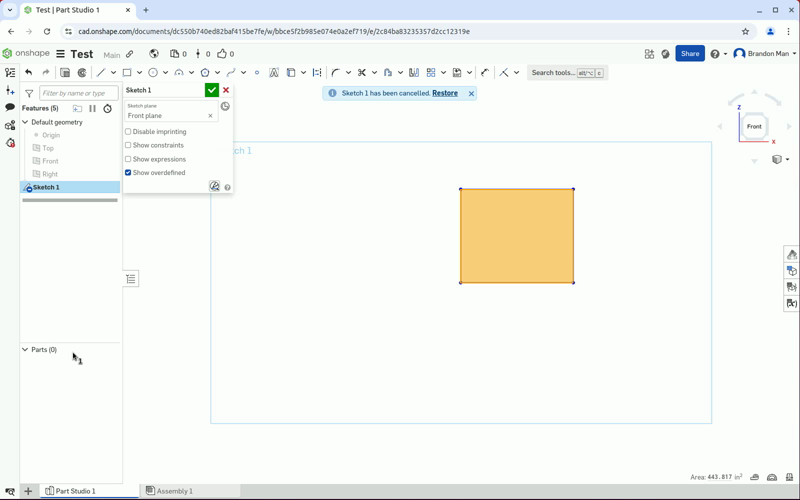
key(shift+y)
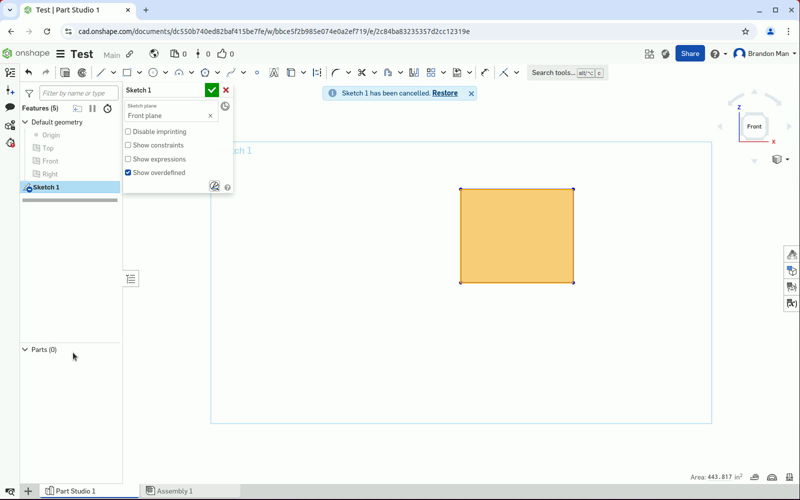
key(shift+e)
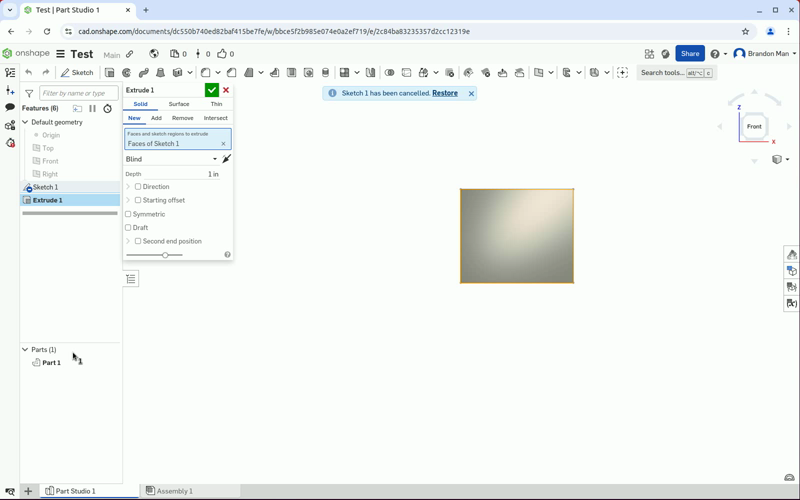
mouse_move(143, 106)
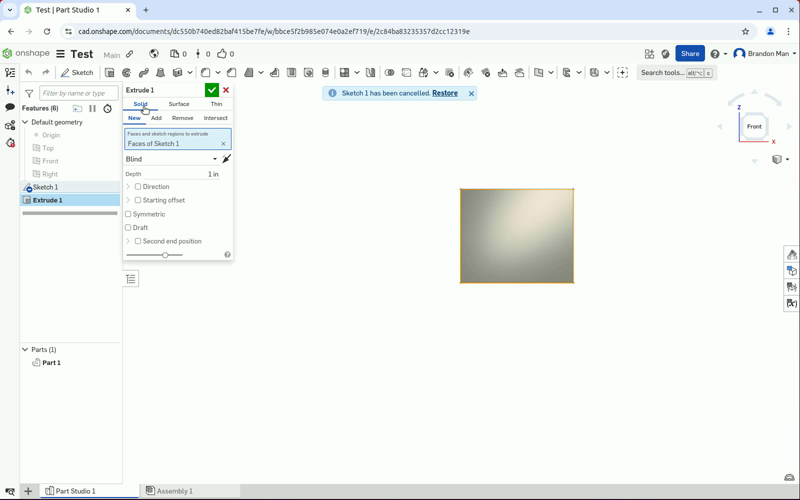
click(143, 106)
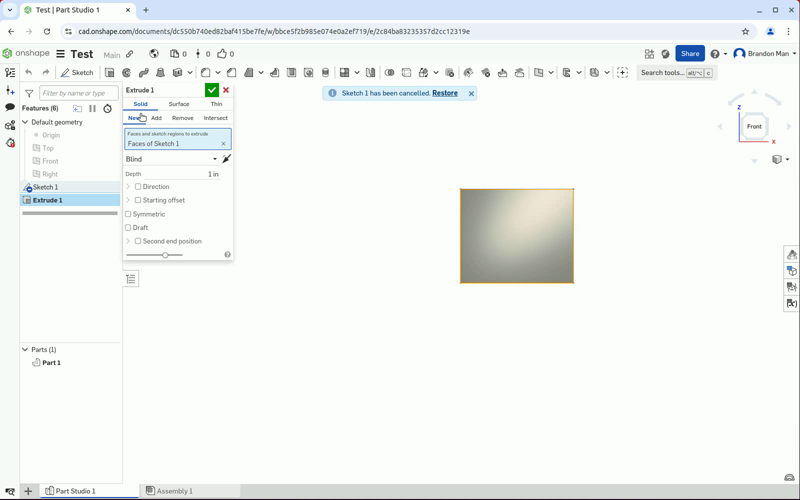
mouse_move(137, 120)
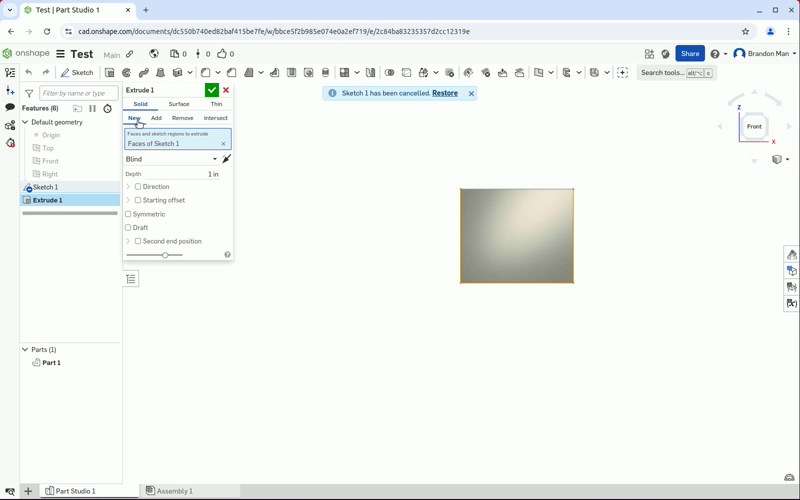
click(137, 120)
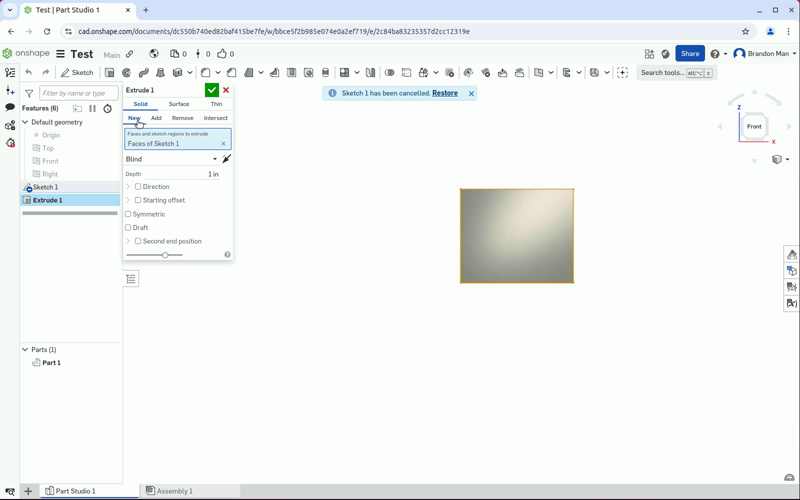
key(tab, 4)
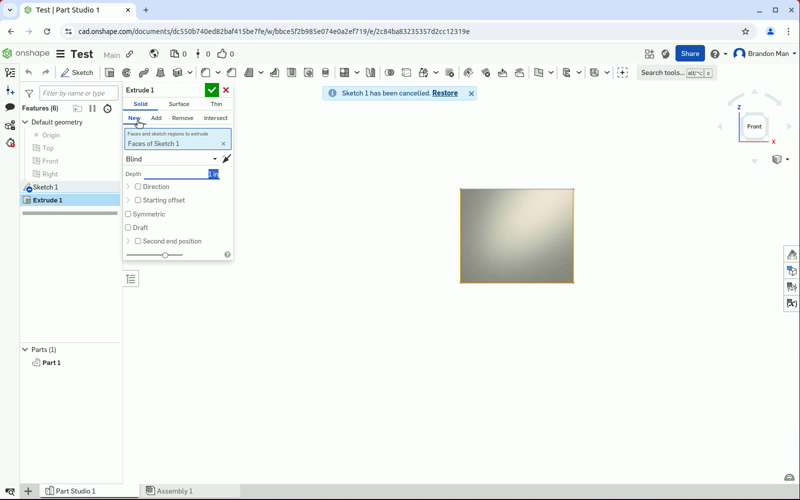
text(15.405)
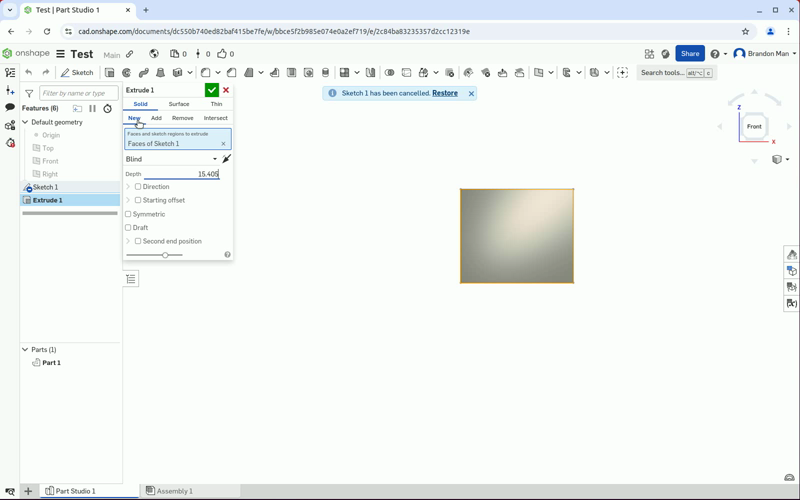
key(enter)
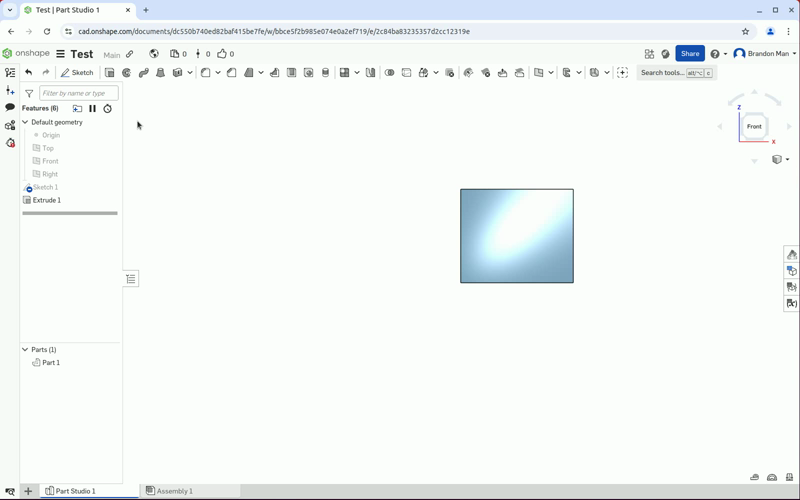
key(shift+h)
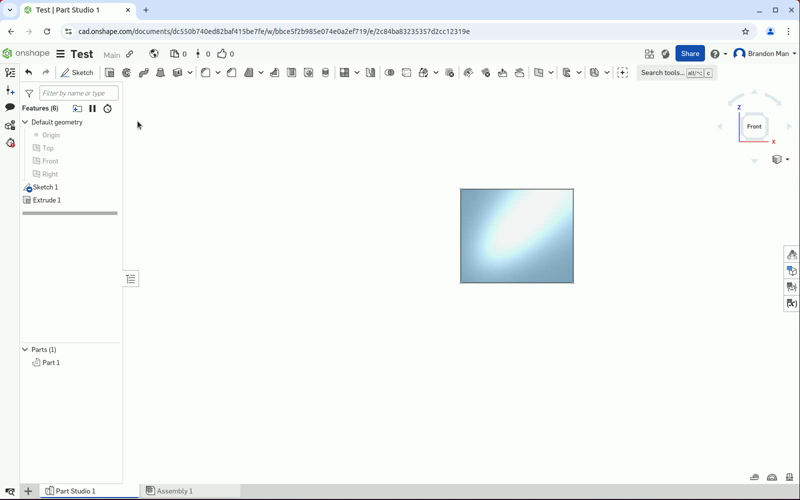
key(shift+h)
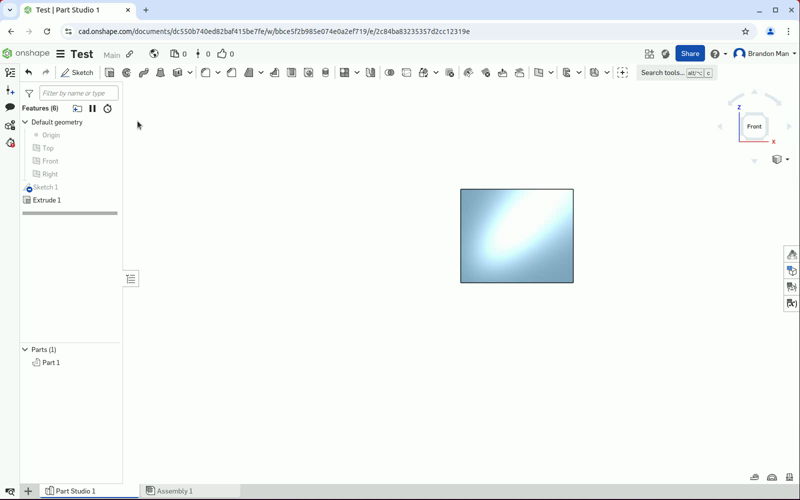
mouse_move(73, 189)
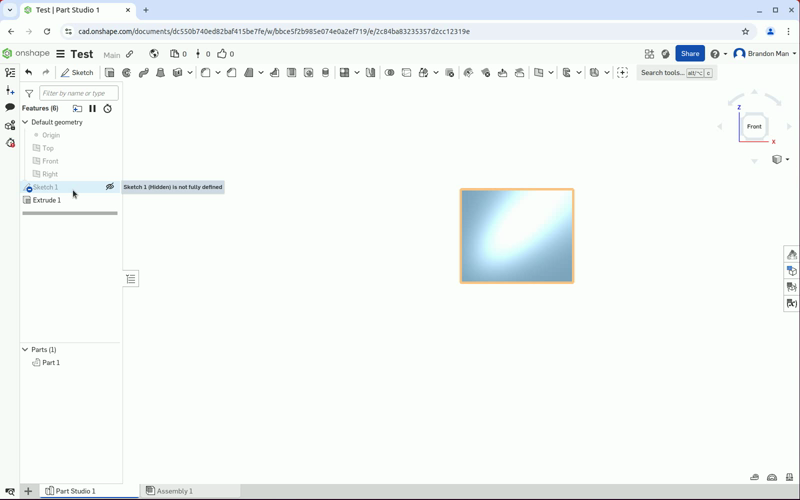
click(73, 189)
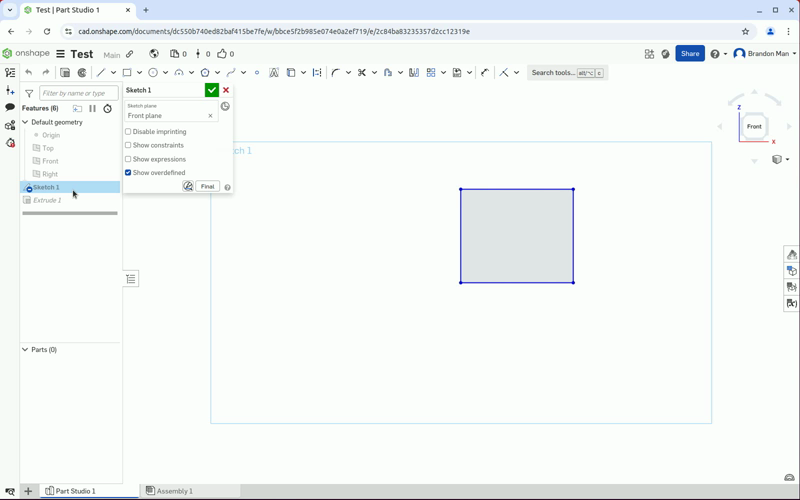
mouse_move(229, 92)
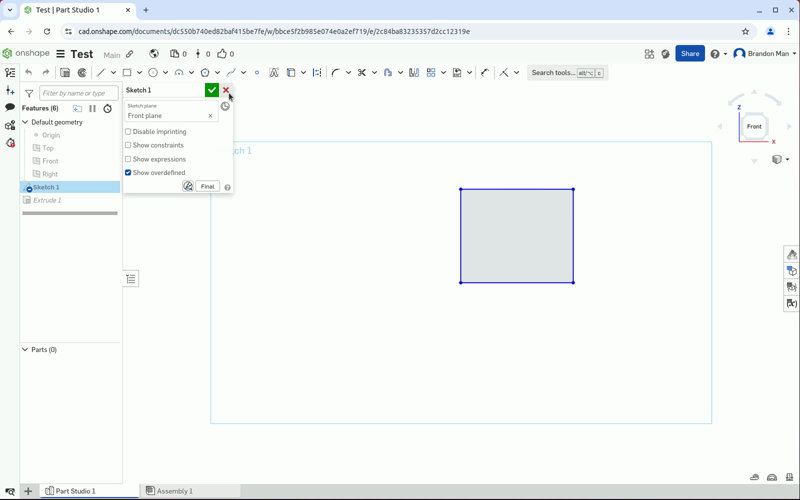
click(229, 92)
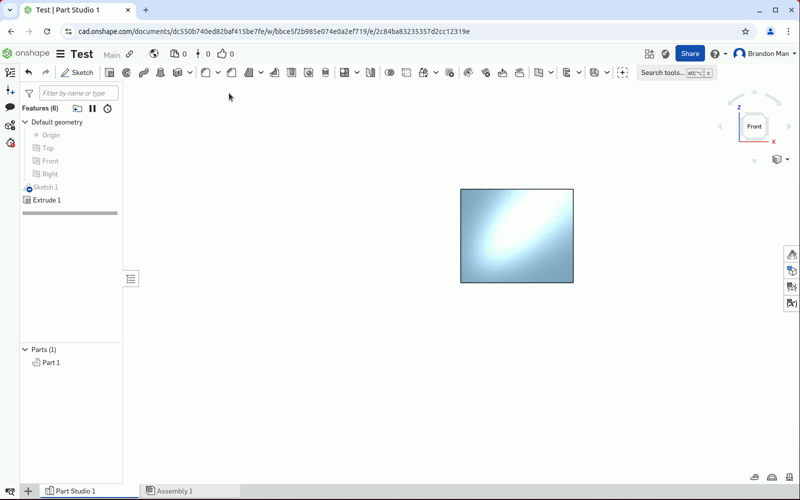
mouse_move(73, 352)
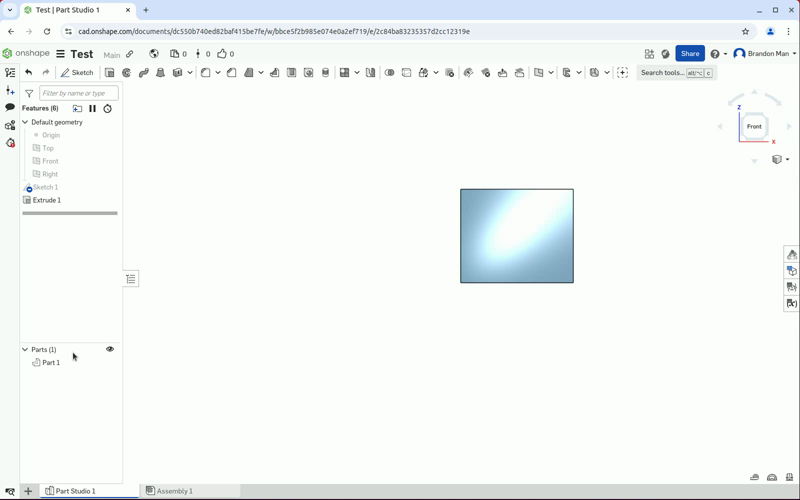
key(y)
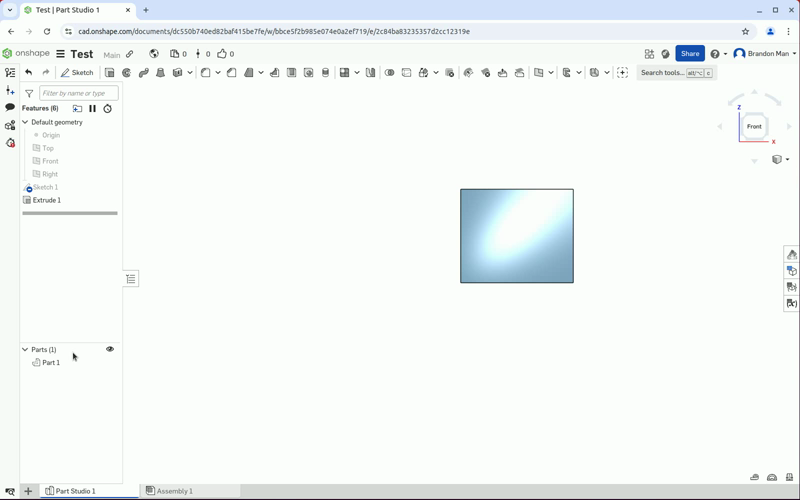
key(shift+p)
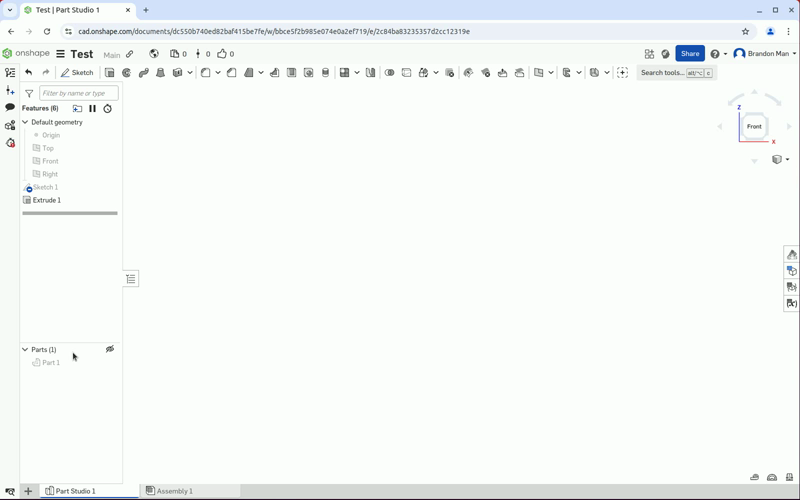
key(space)
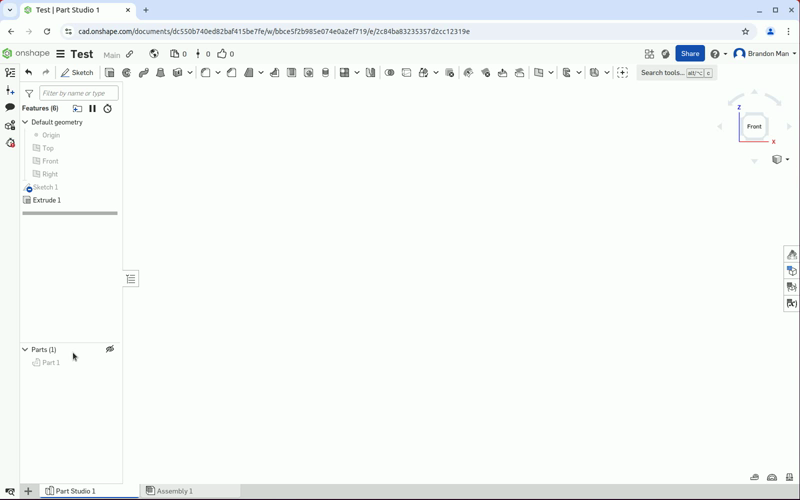
key_down(shift)
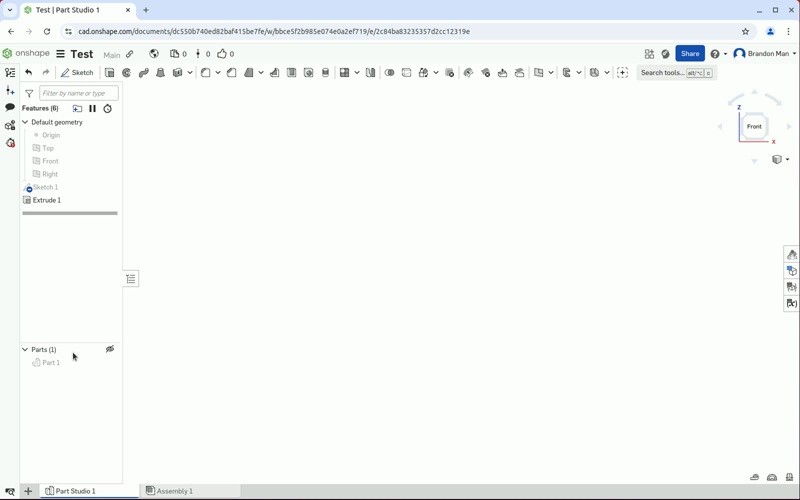
key(left)
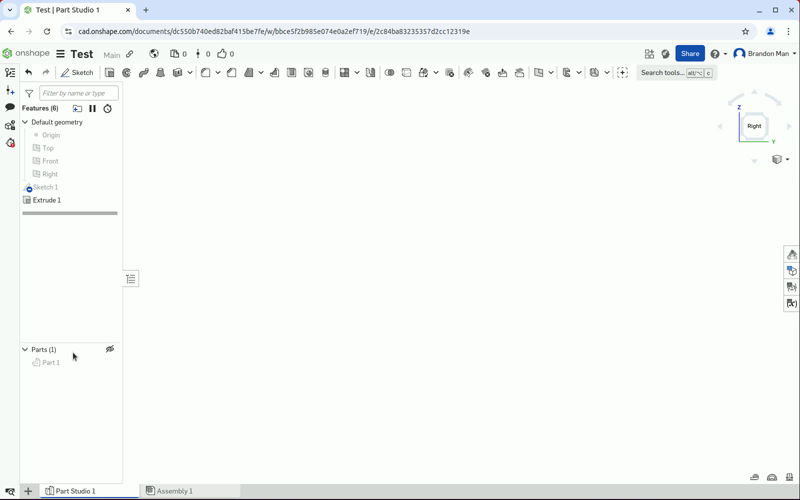
key_up(shift)
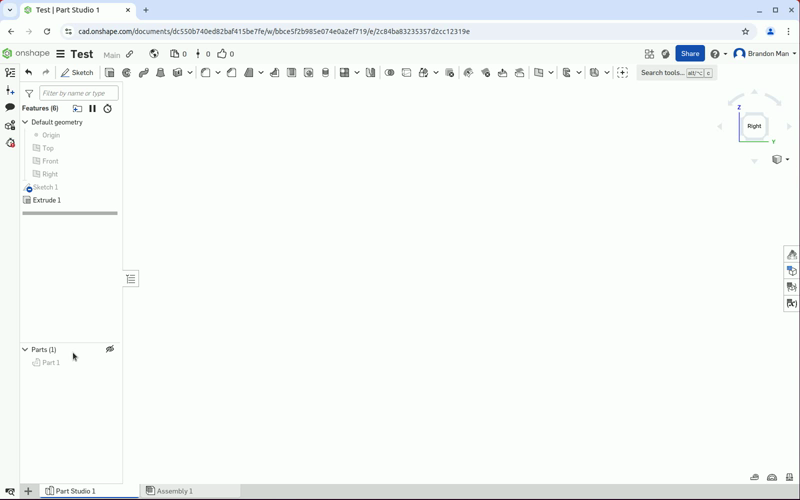
mouse_move(73, 352)
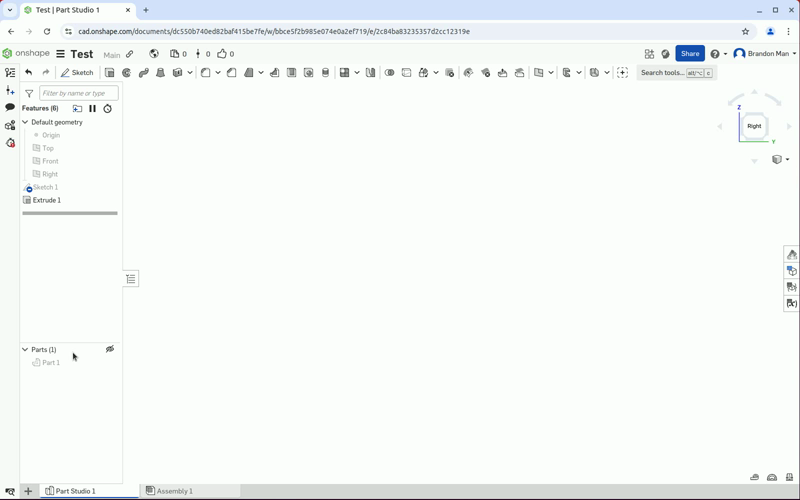
key(shift+y)
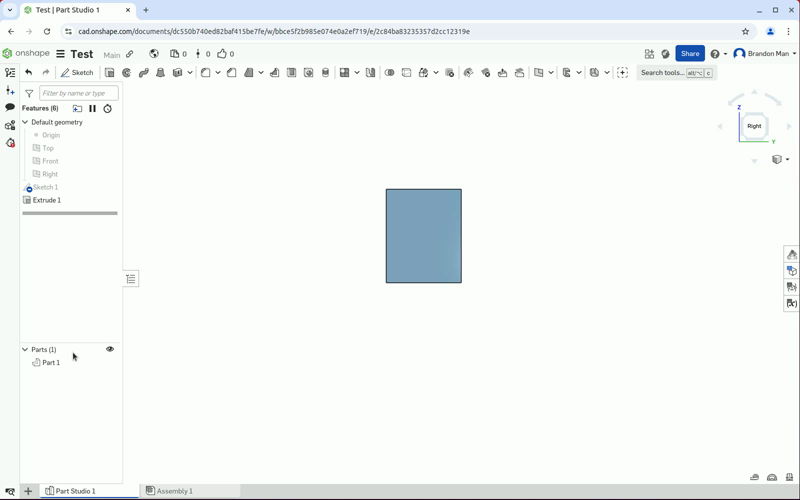
mouse_move(541, 75)
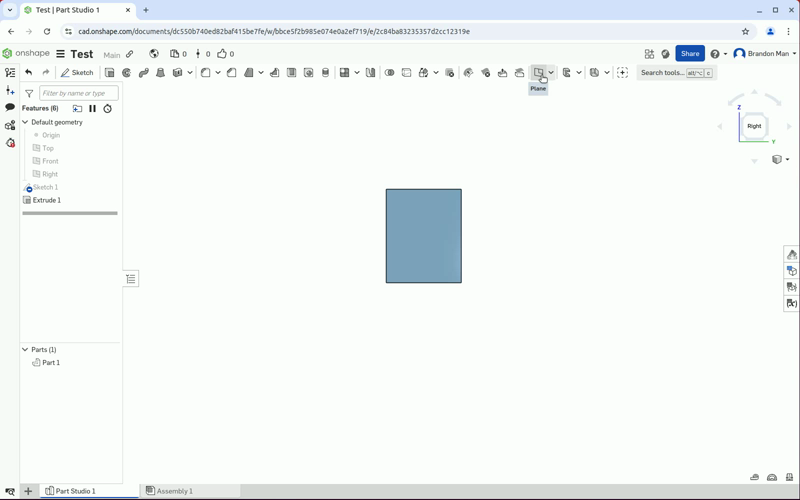
click(541, 75)
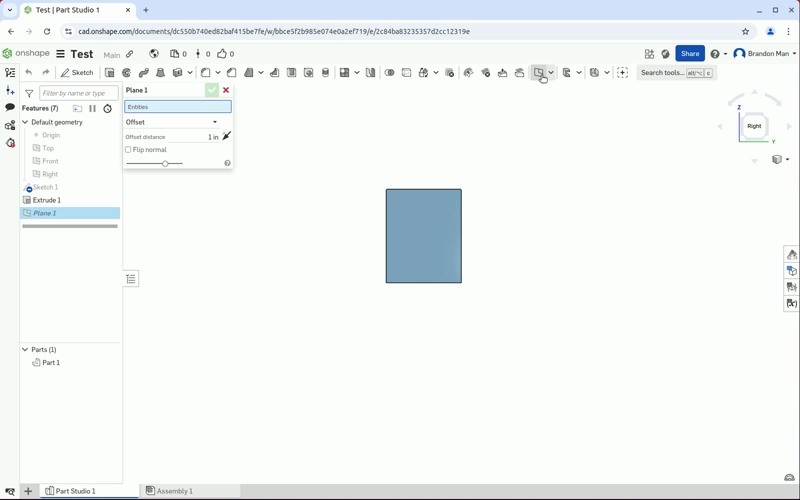
mouse_move(73, 176)
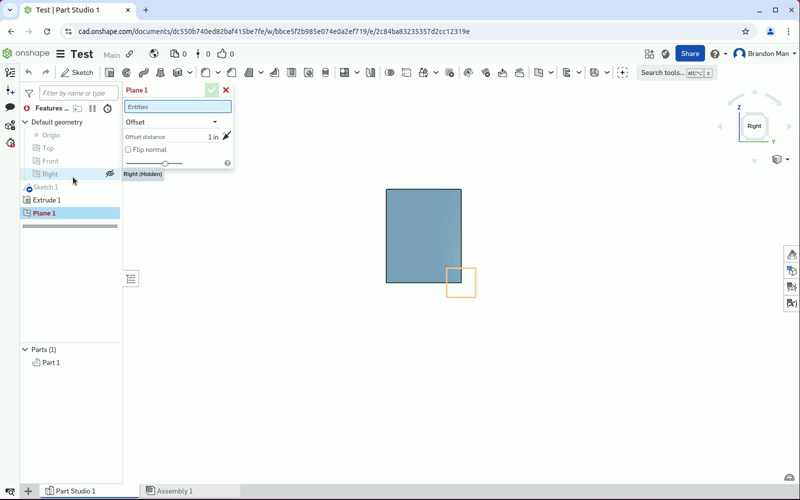
click(73, 176)
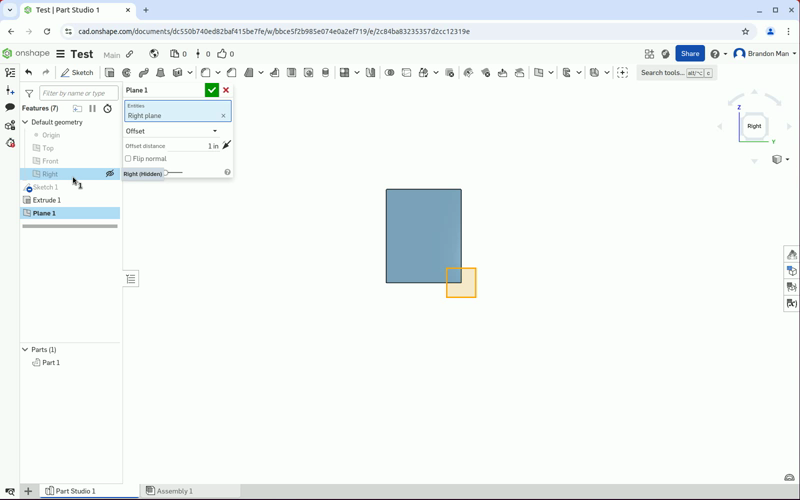
key(tab, 2)
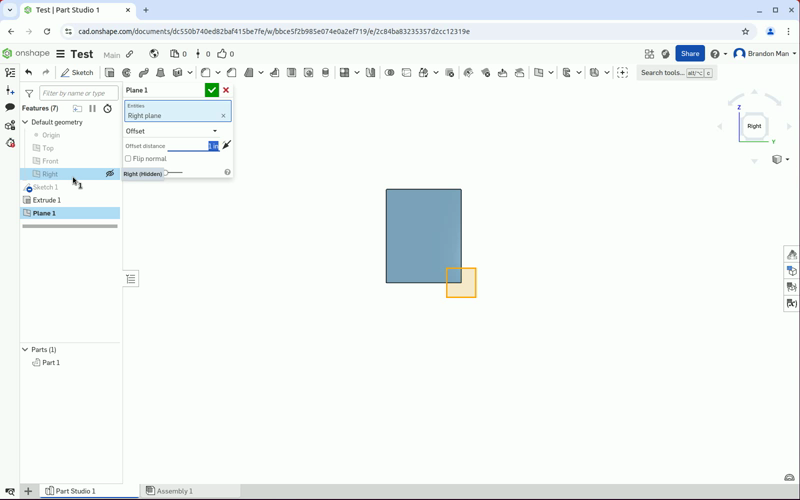
text(23.108)
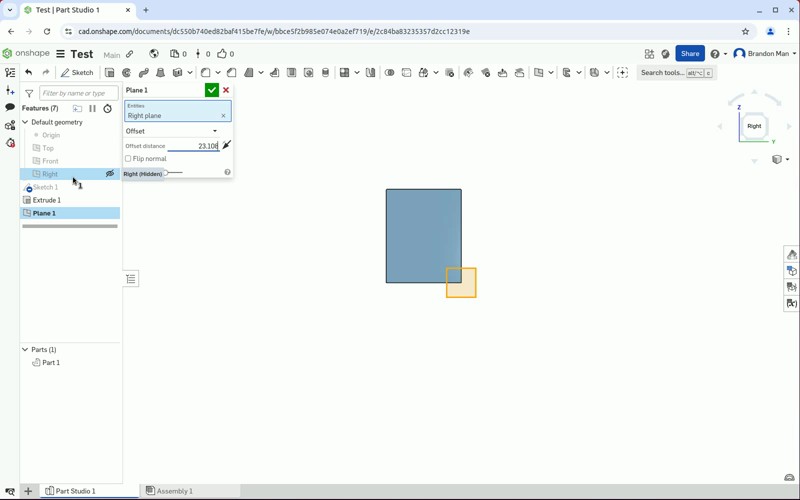
key(enter, 2)
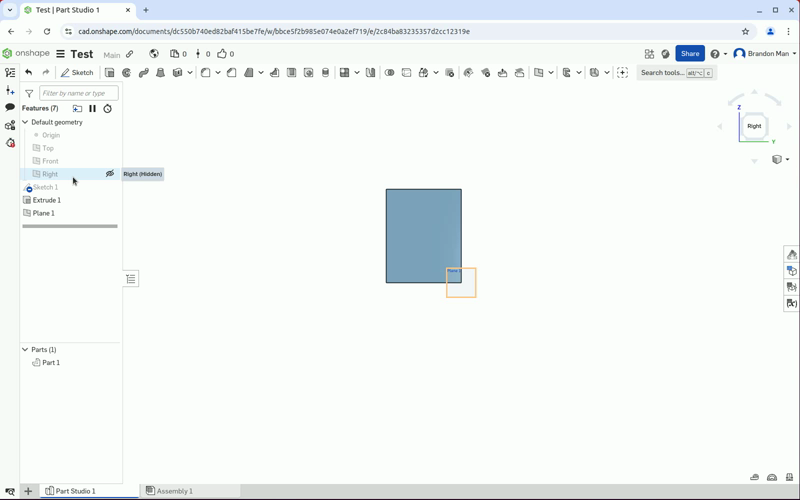
key(shift+s)
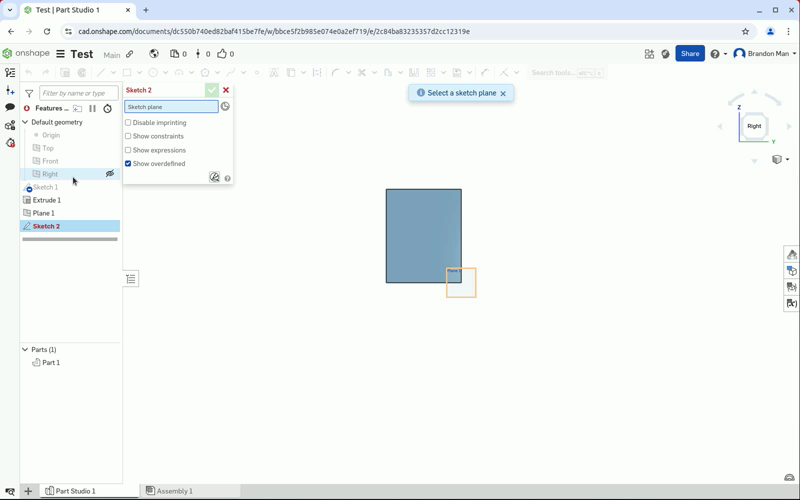
mouse_move(73, 215)
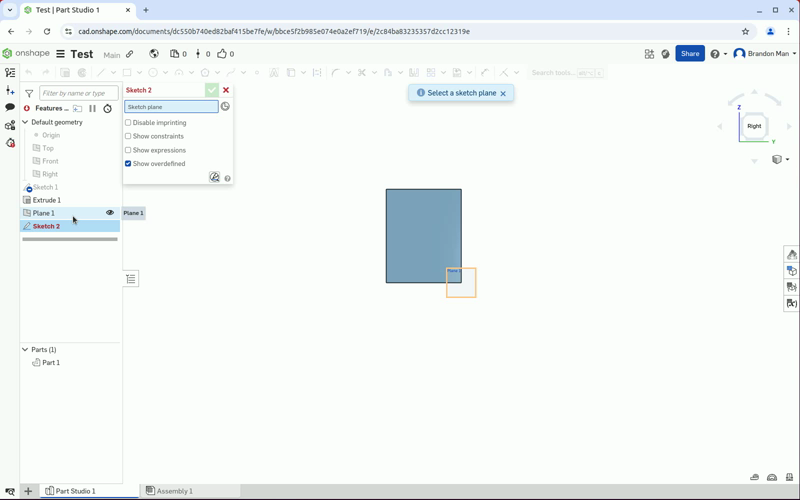
click(73, 215)
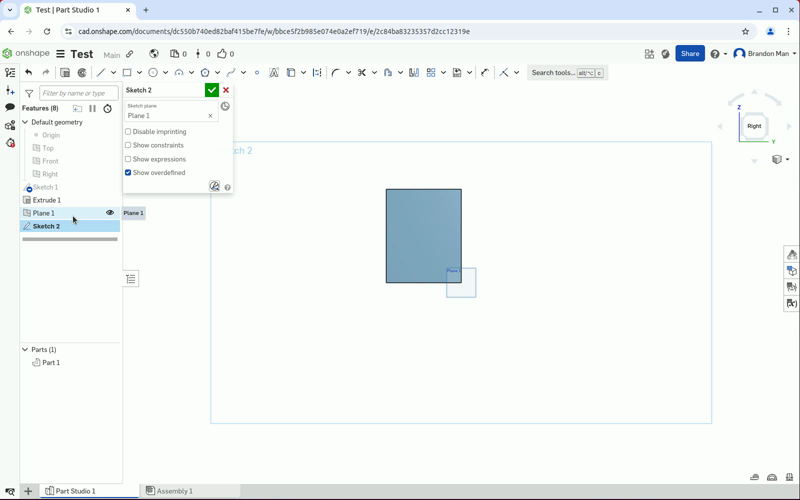
mouse_move(73, 352)
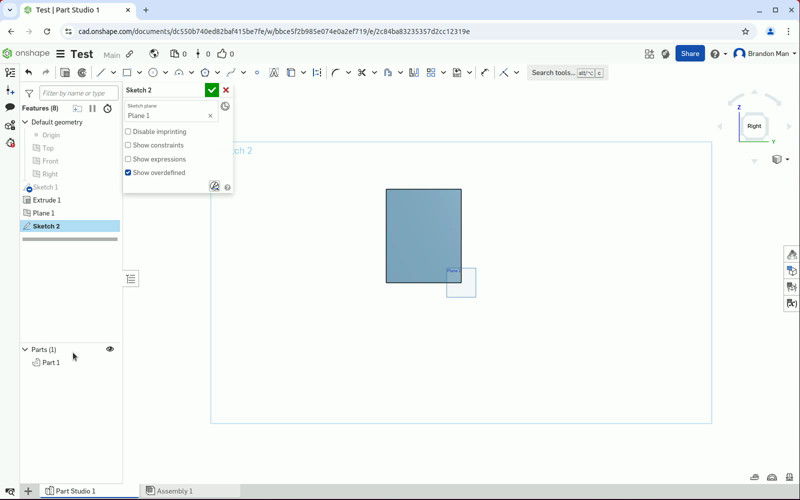
key(y)
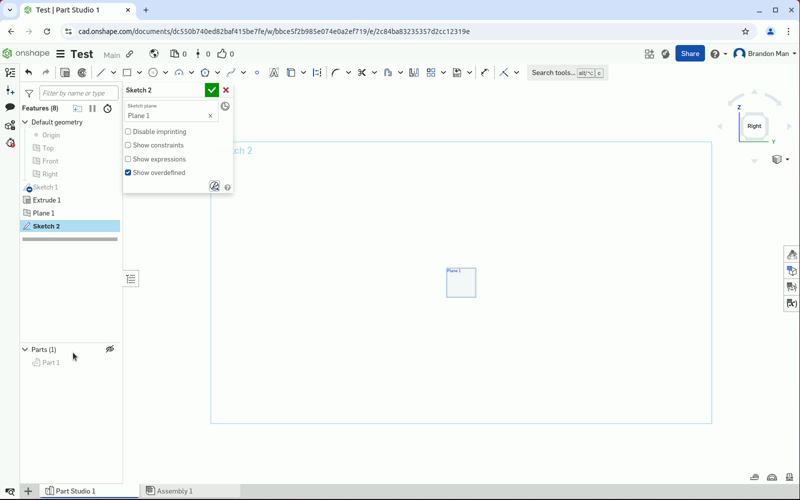
key(l)
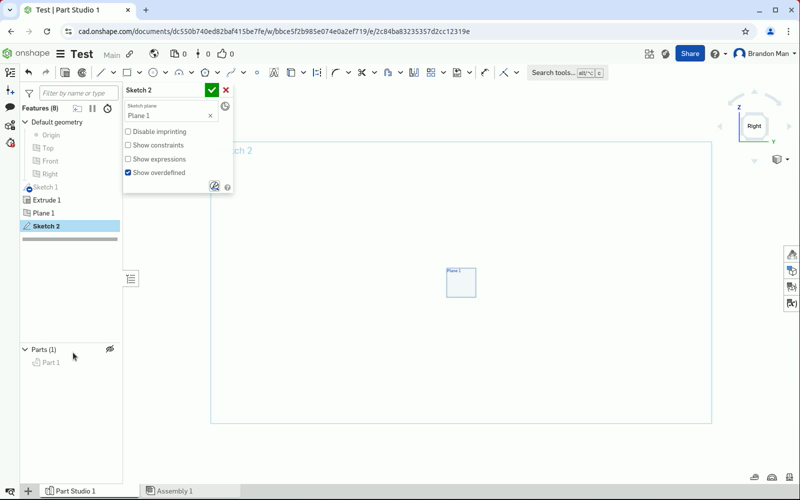
key_down(shift)
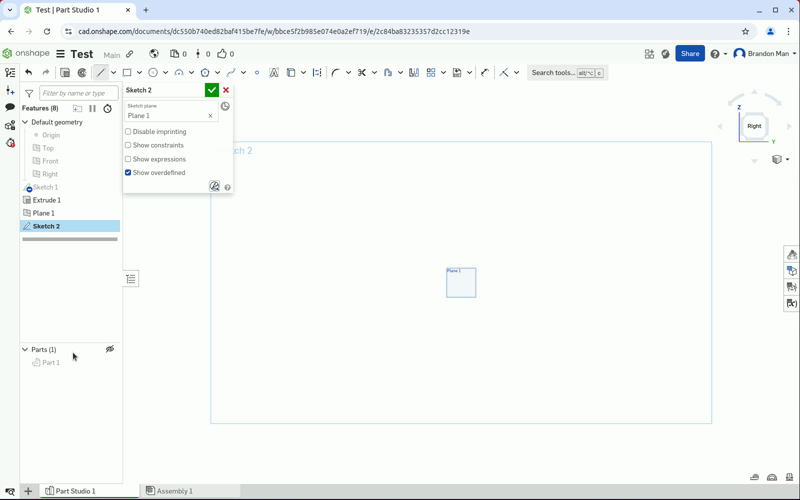
mouse_move(385, 264)
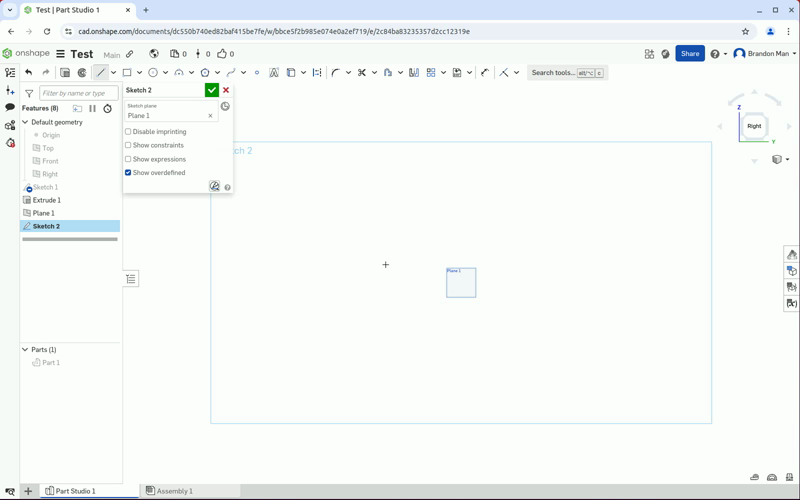
click(385, 264)
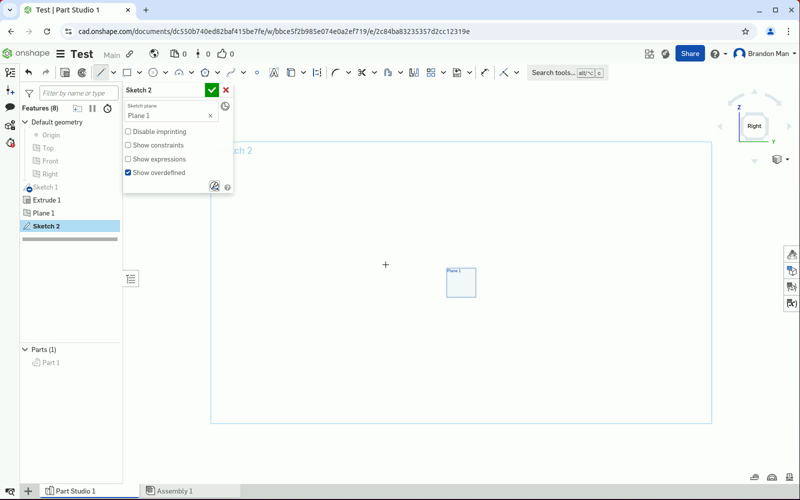
key_up(shift)
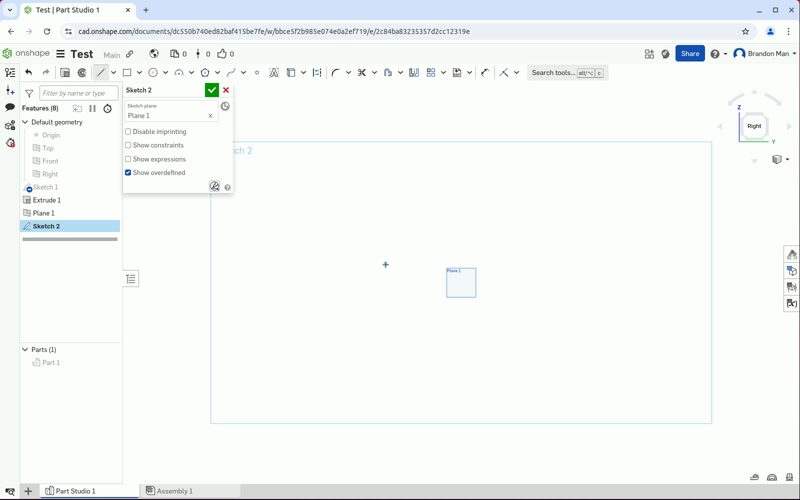
key_down(shift)
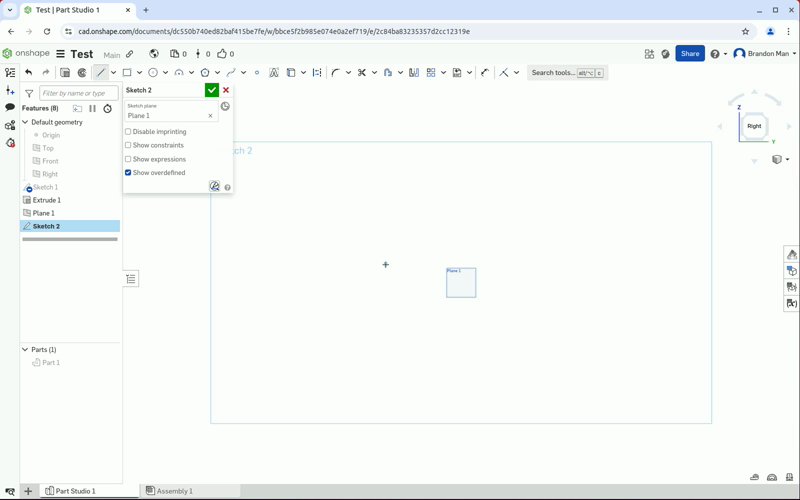
mouse_move(441, 189)
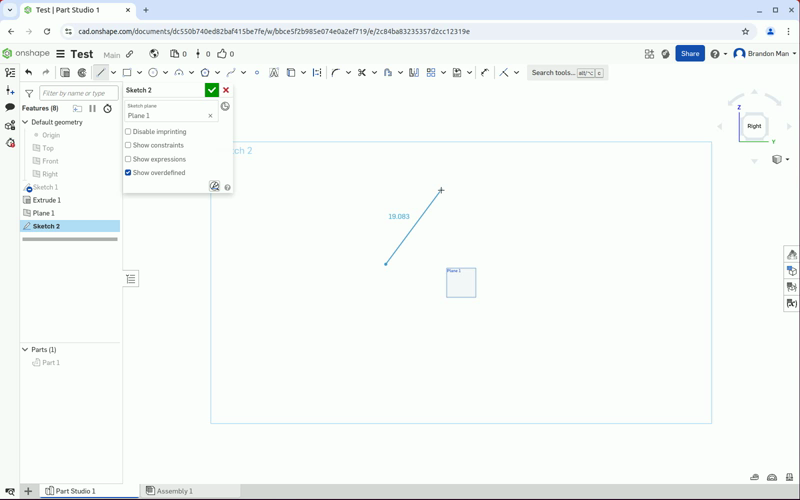
click(441, 189)
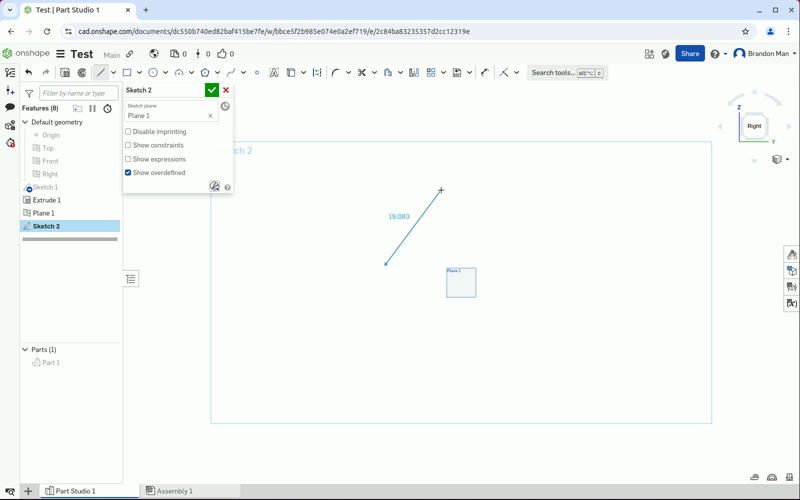
key_up(shift)
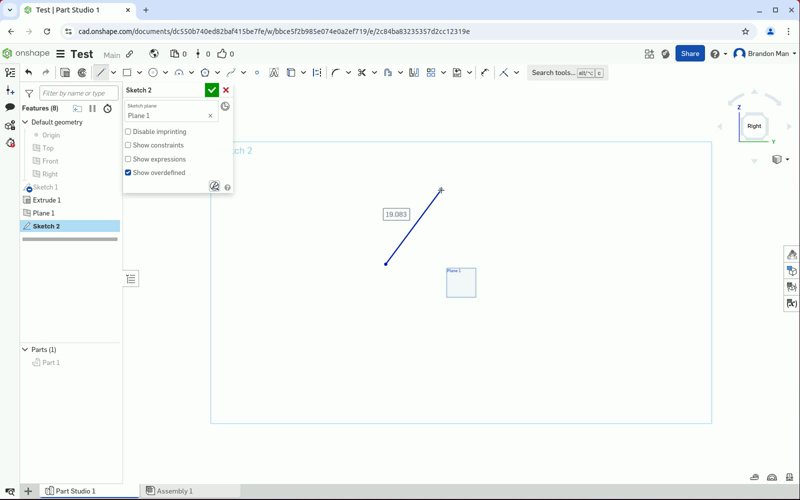
key_down(shift)
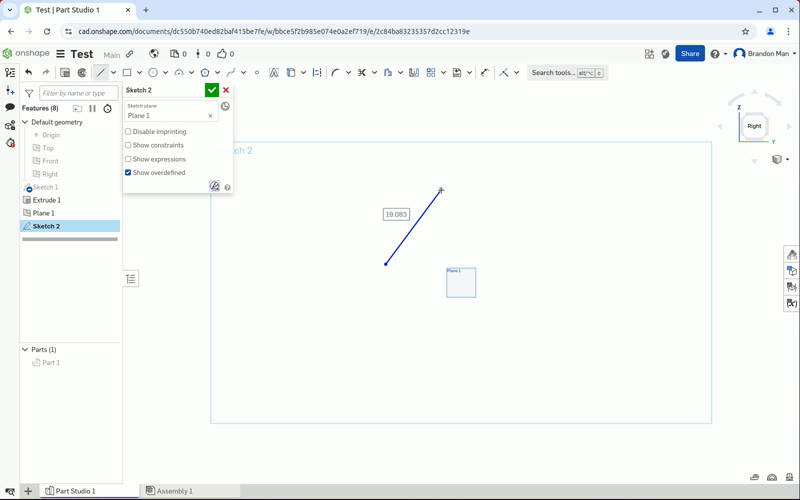
mouse_move(471, 189)
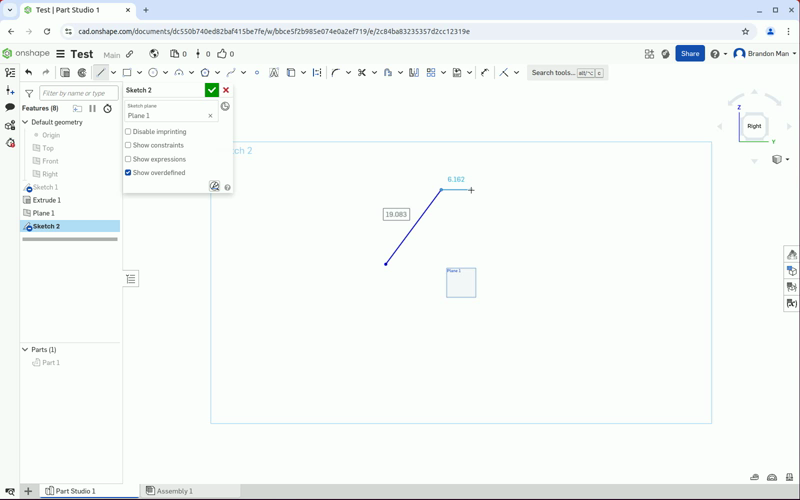
mouse_move(442, 188)
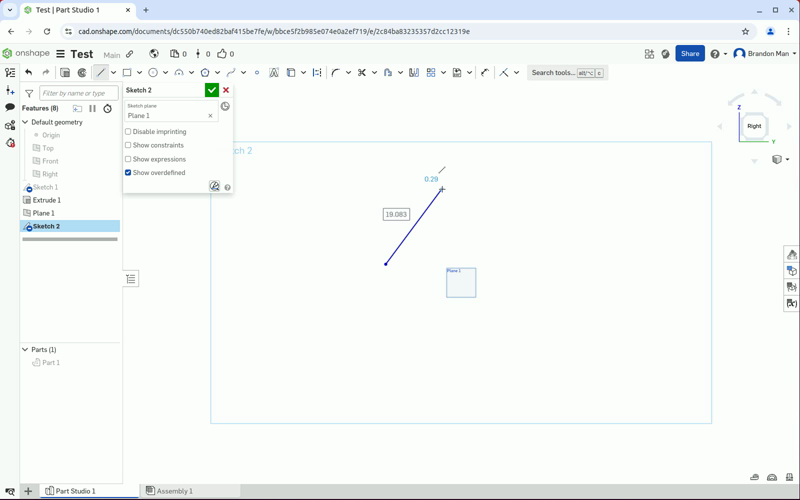
scroll(6)
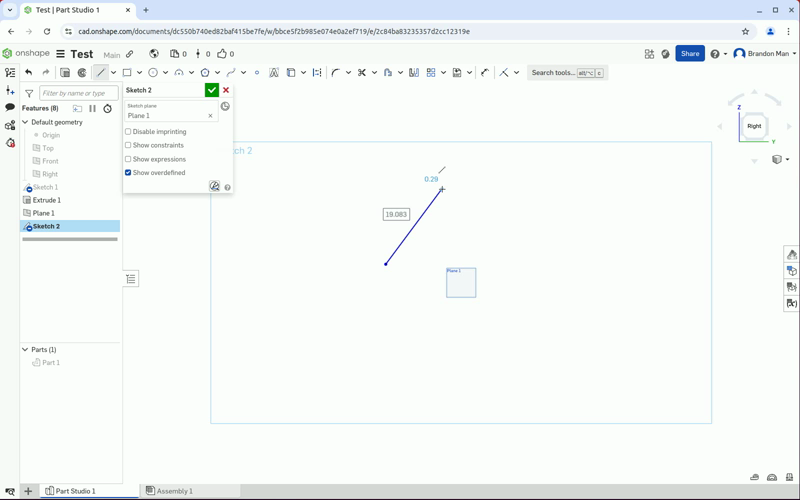
scroll(6)
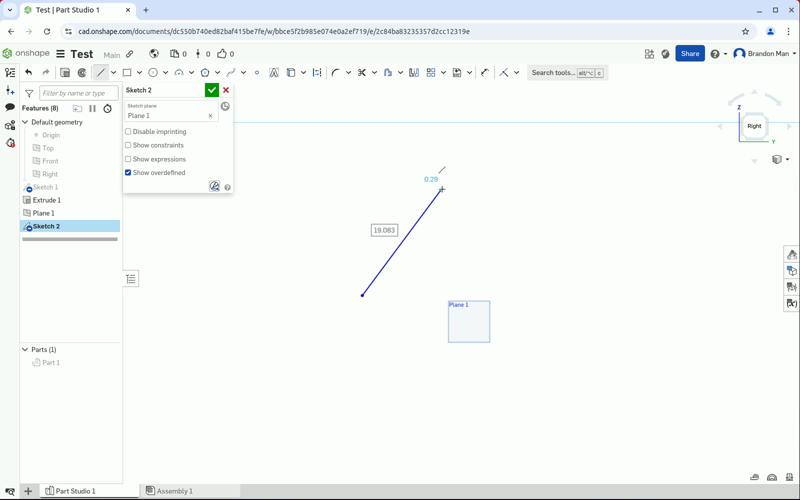
scroll(6)
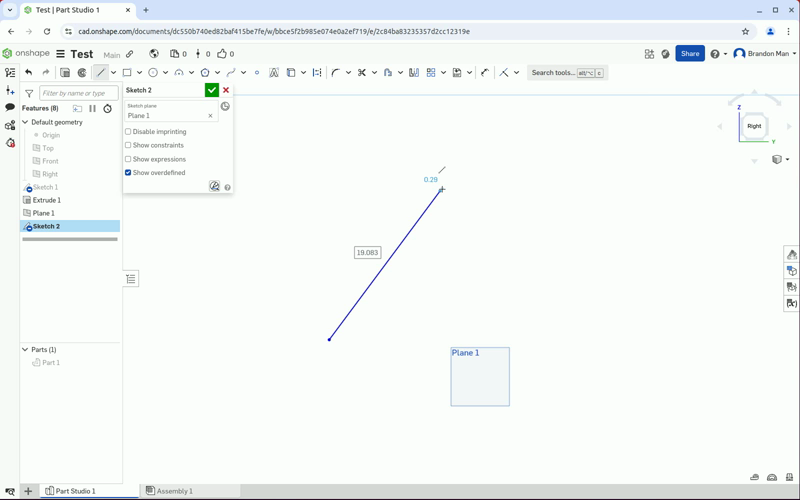
scroll(6)
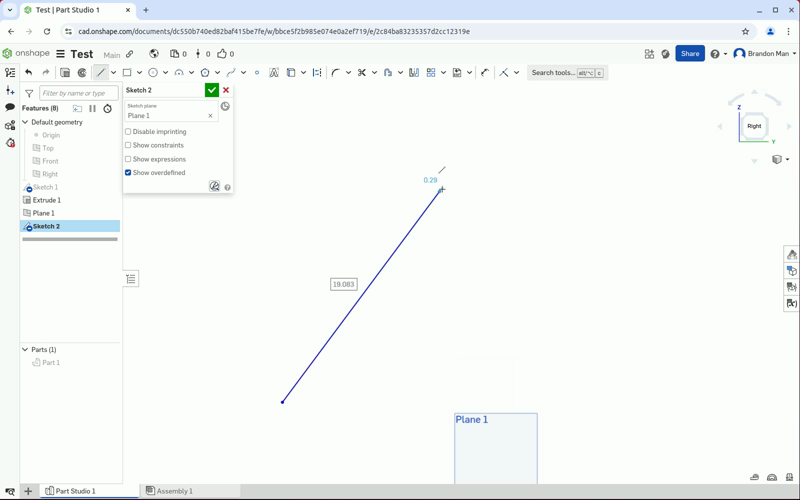
scroll(6)
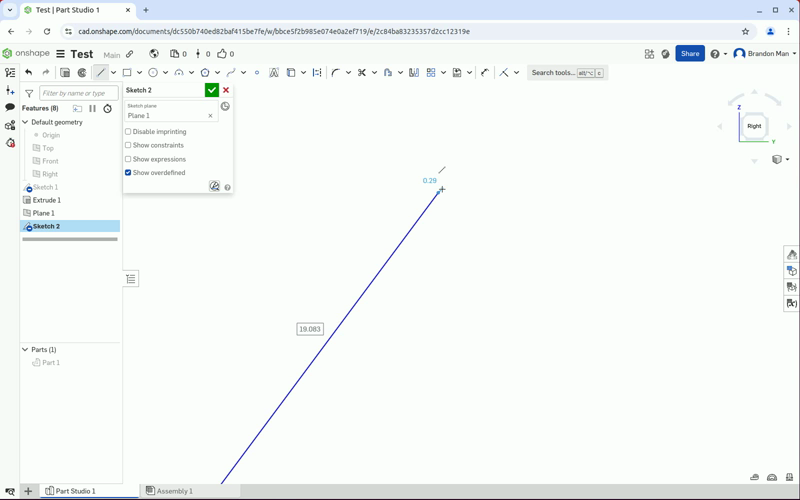
scroll(6)
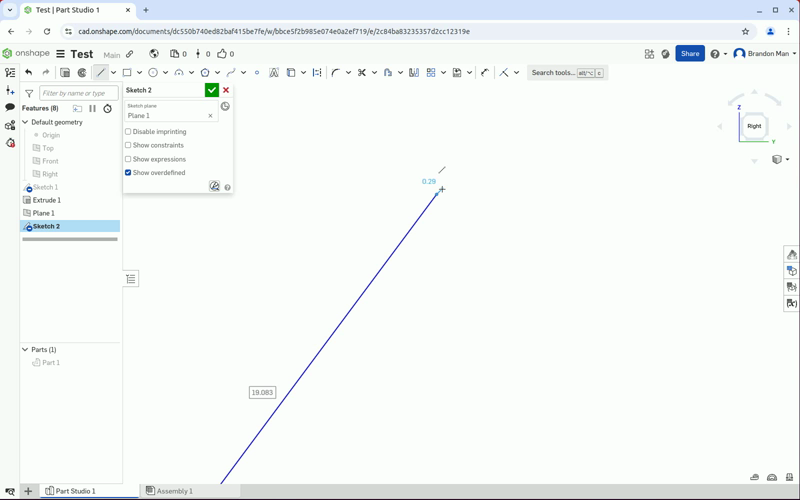
scroll(6)
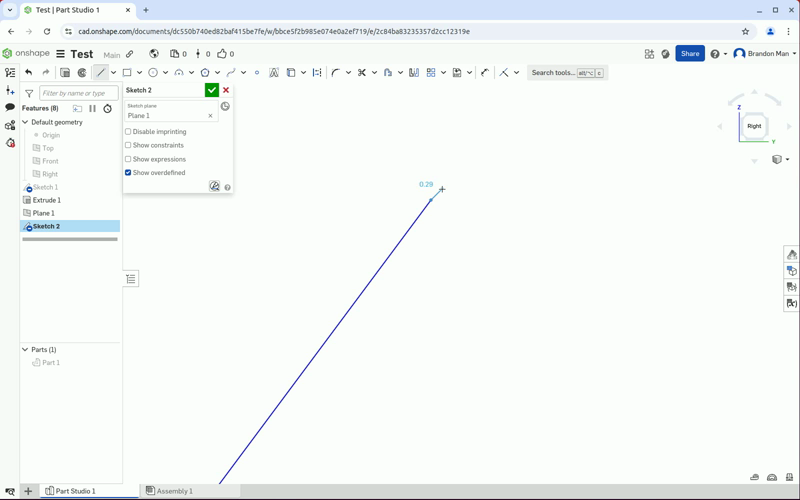
click(442, 188)
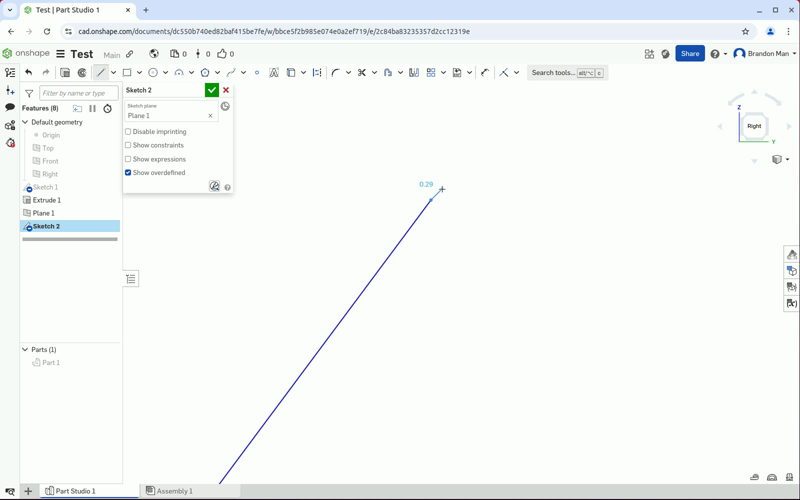
scroll(-6)
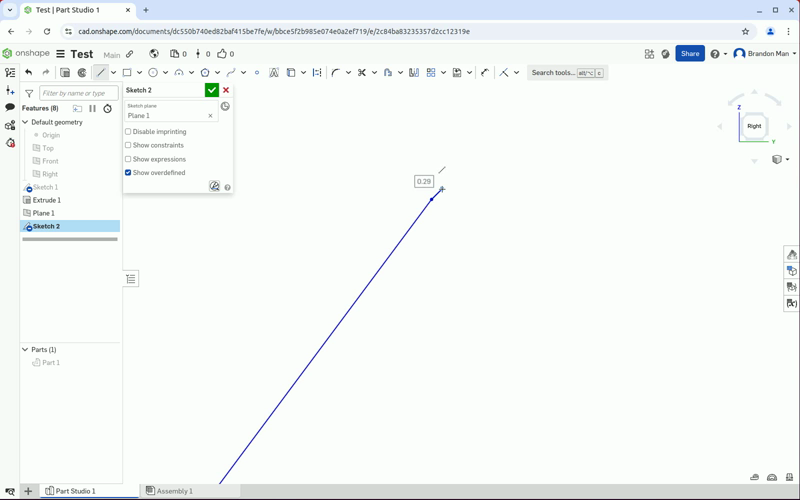
scroll(-6)
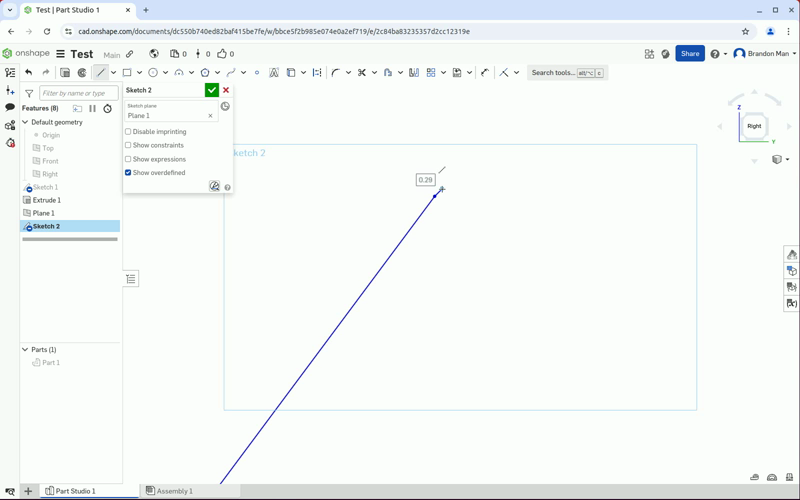
scroll(-6)
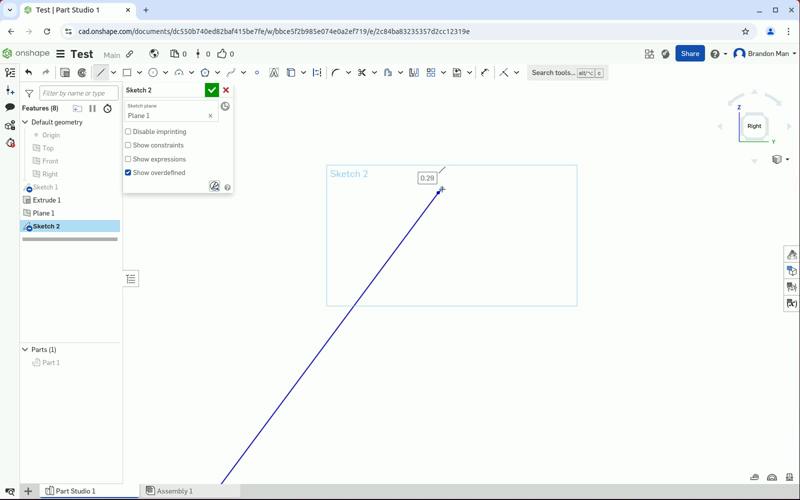
scroll(-6)
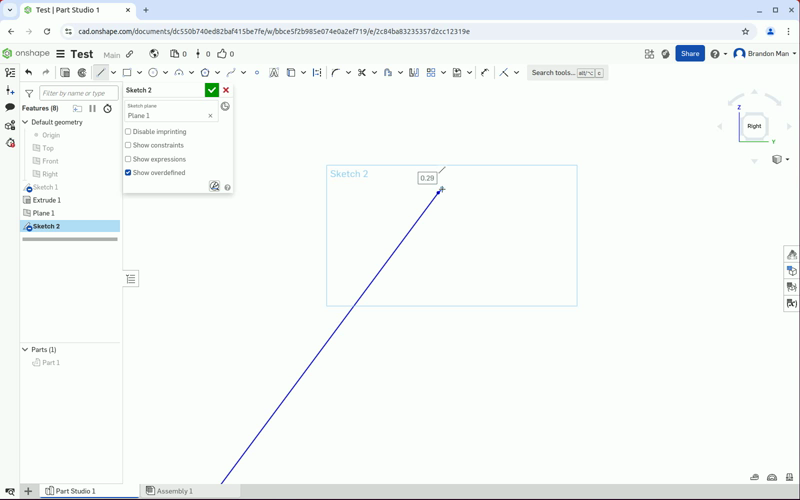
scroll(-6)
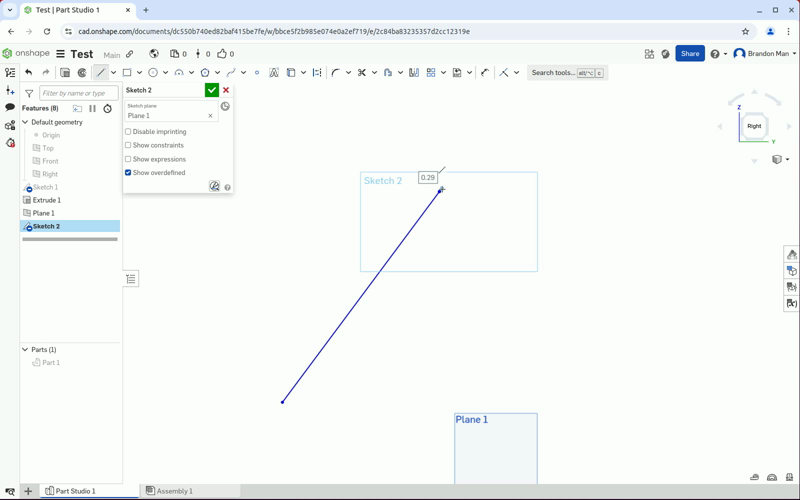
scroll(-6)
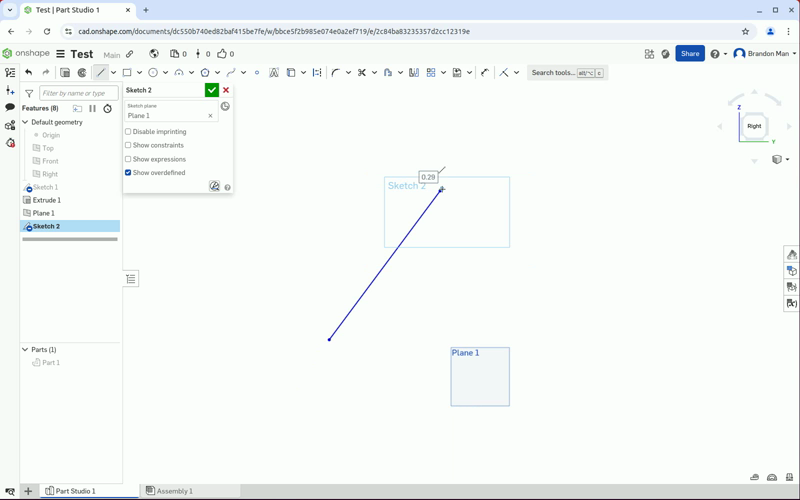
scroll(-6)
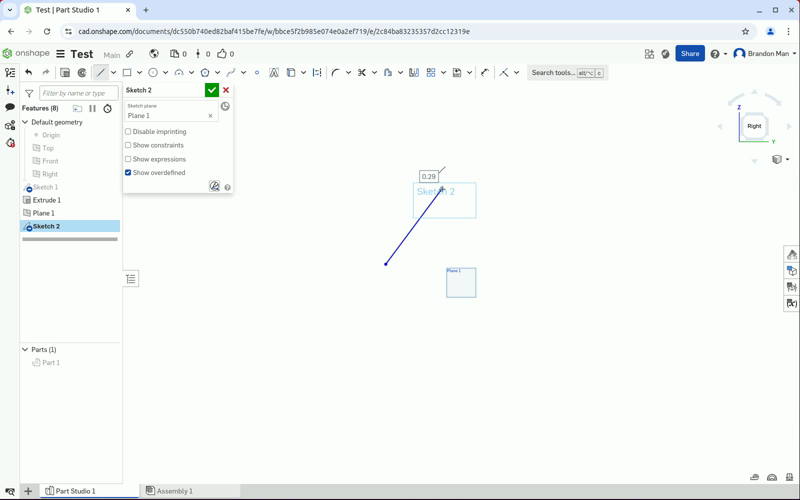
key_up(shift)
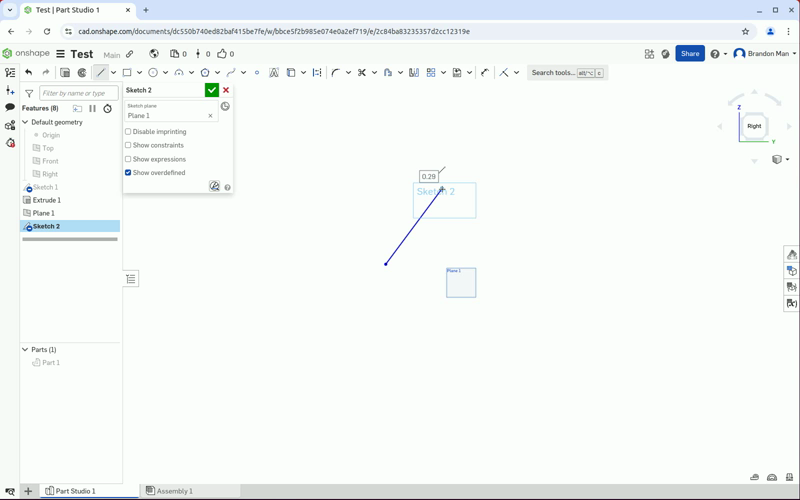
key_down(shift)
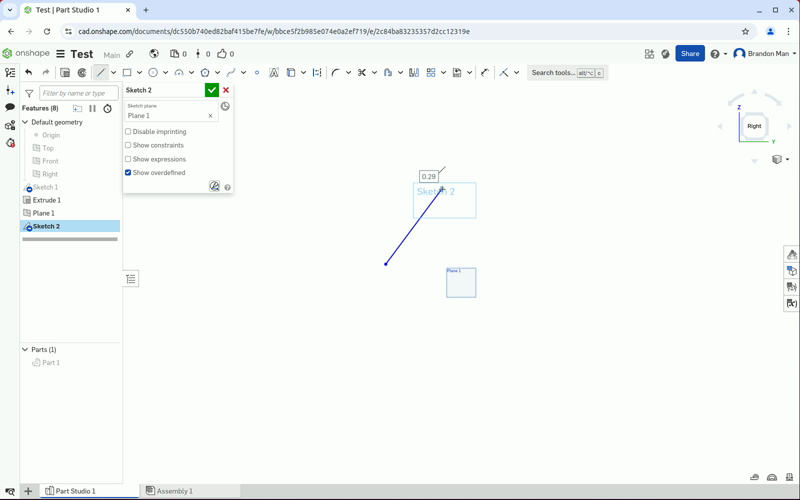
mouse_move(472, 188)
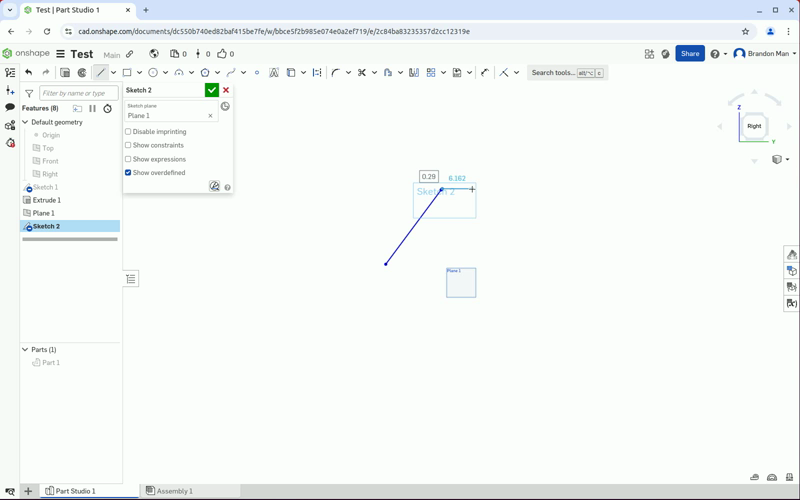
mouse_move(385, 188)
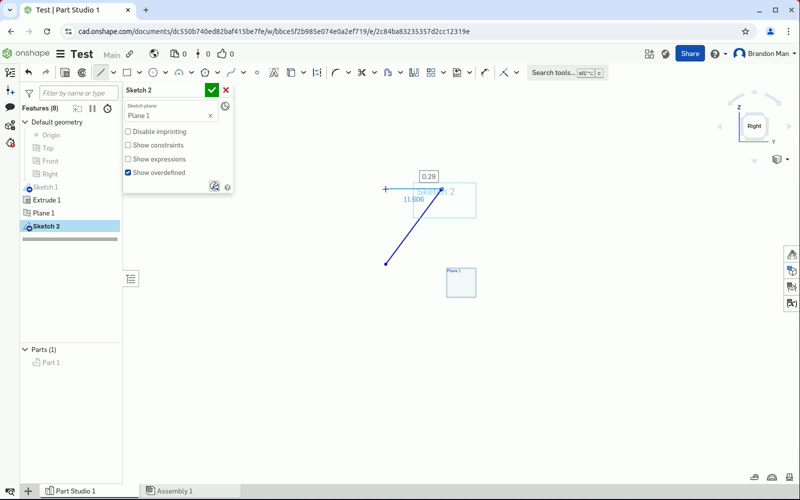
click(385, 188)
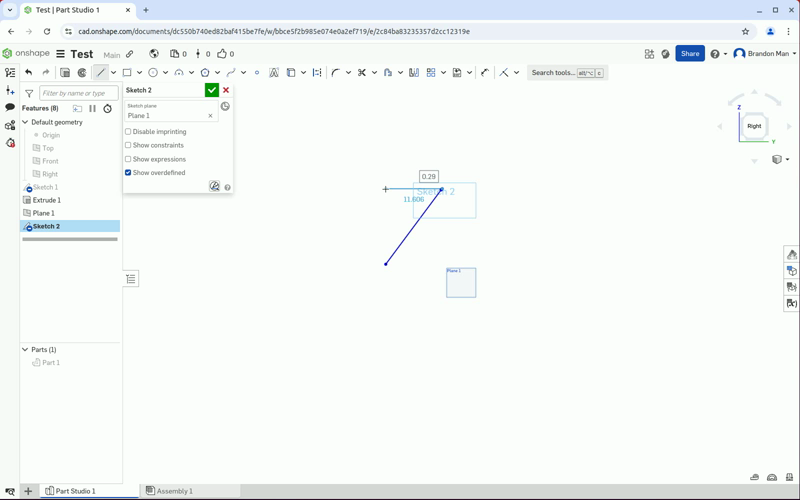
key_up(shift)
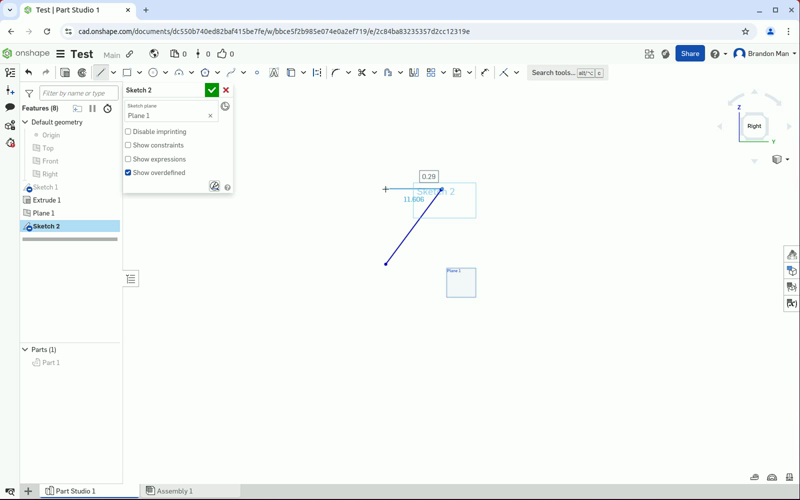
key_down(shift)
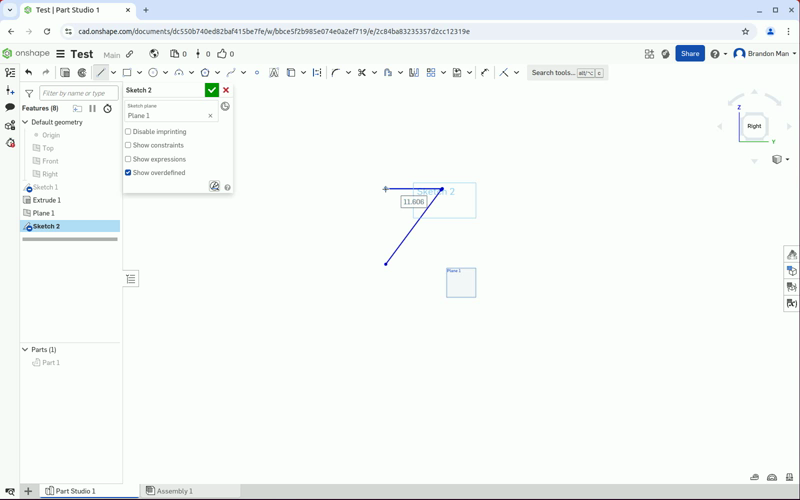
mouse_move(385, 264)
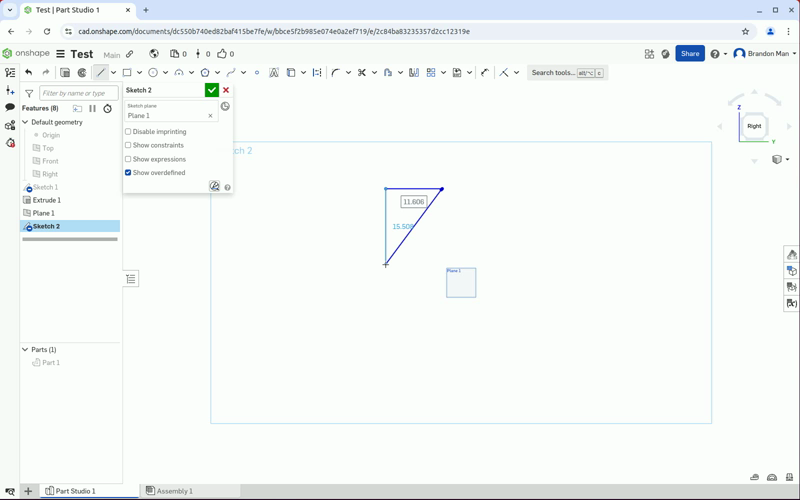
key_up(shift)
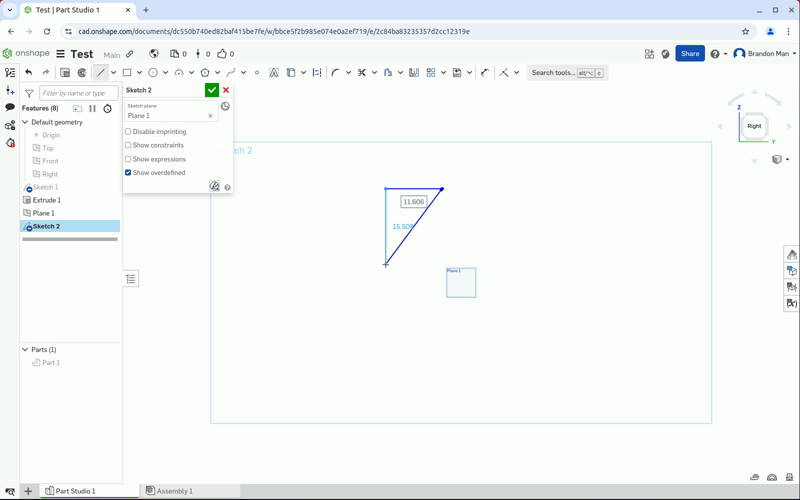
click(385, 264)
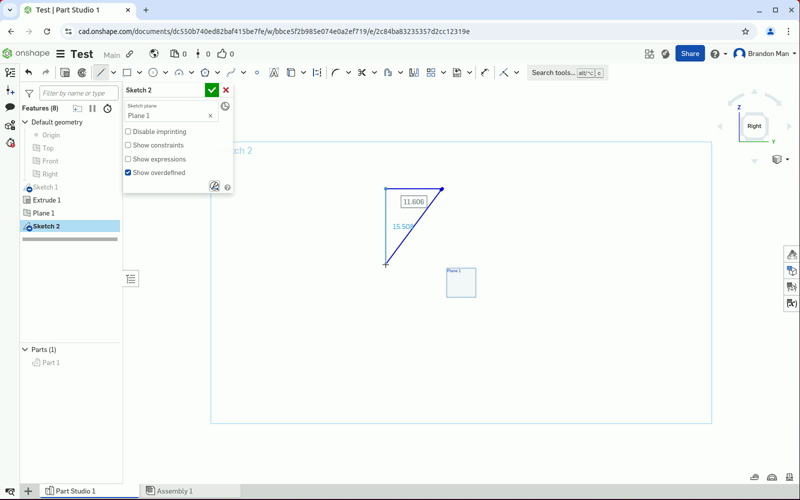
key(esc)
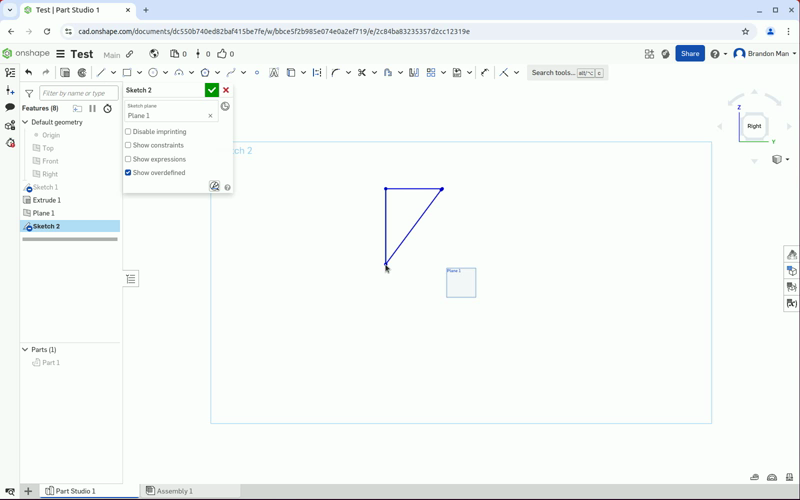
mouse_move(403, 191)
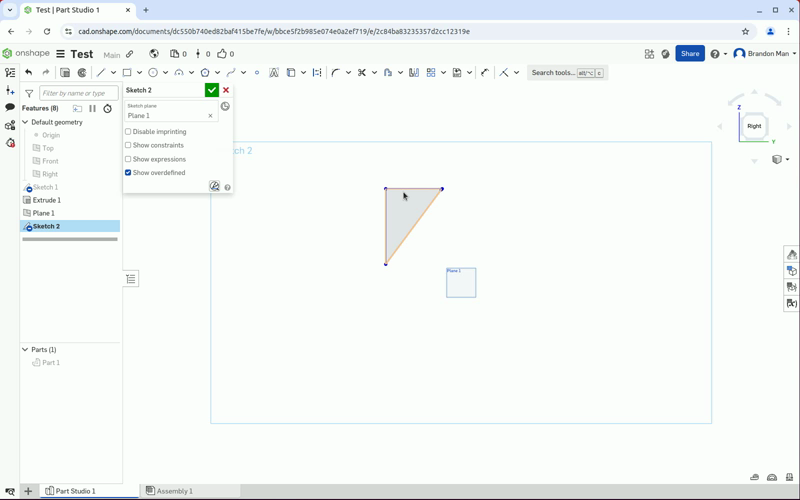
click(403, 191)
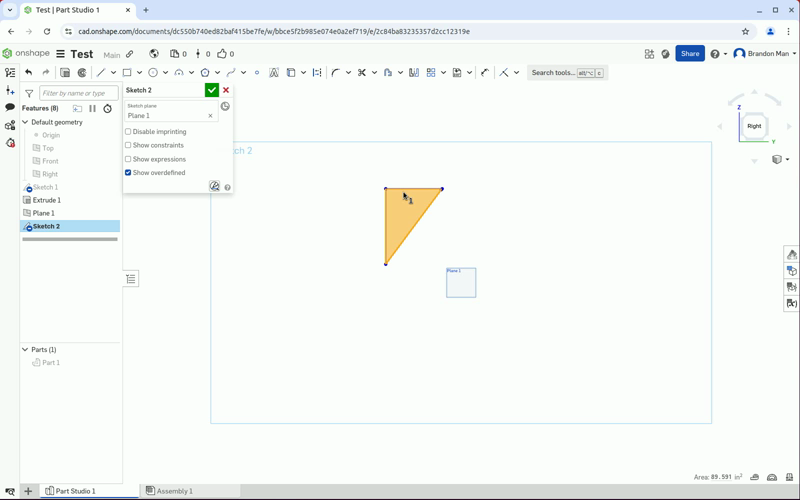
mouse_move(73, 352)
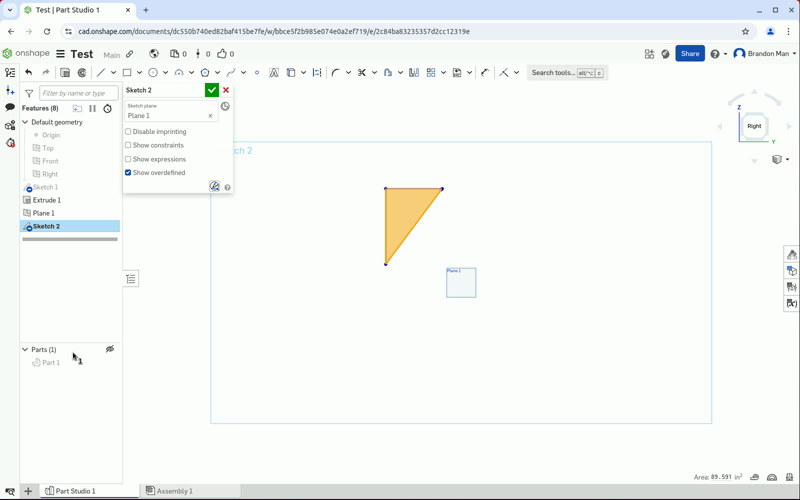
key(shift+y)
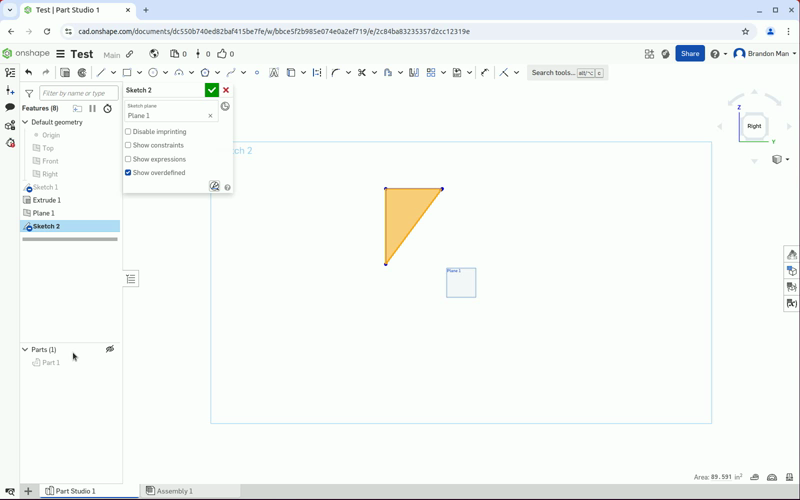
key(shift+e)
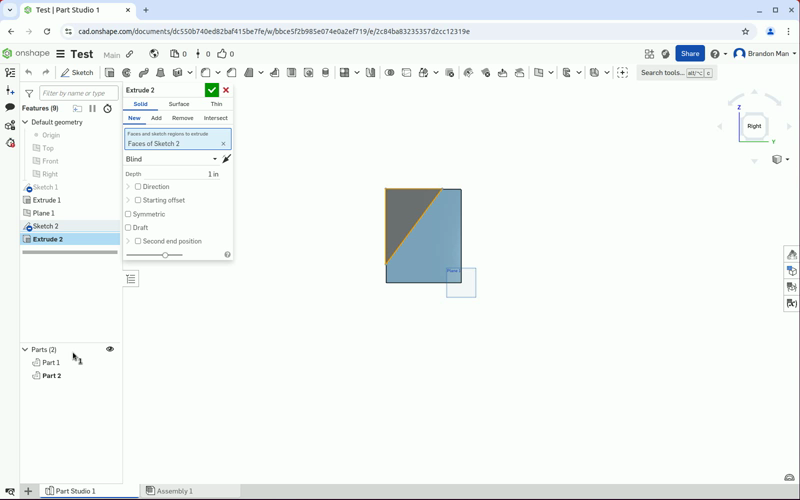
mouse_move(143, 106)
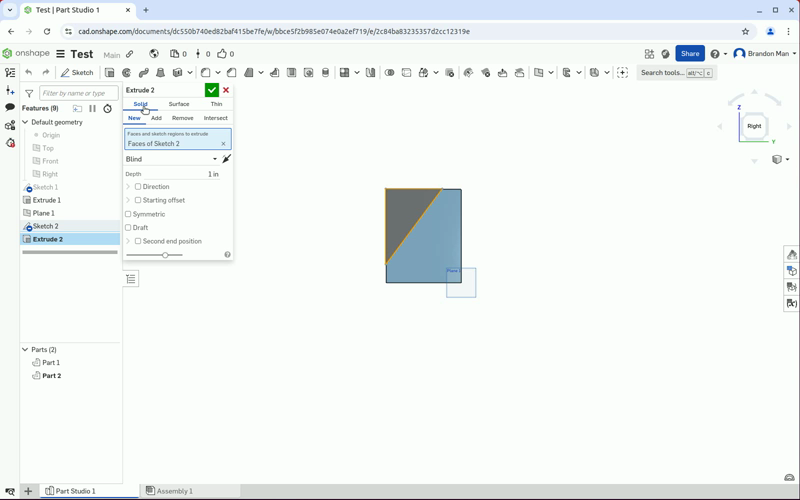
click(143, 106)
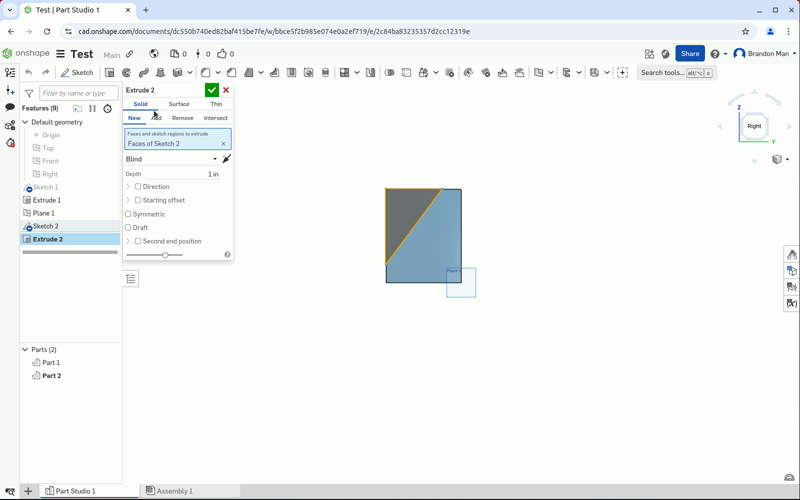
mouse_move(186, 120)
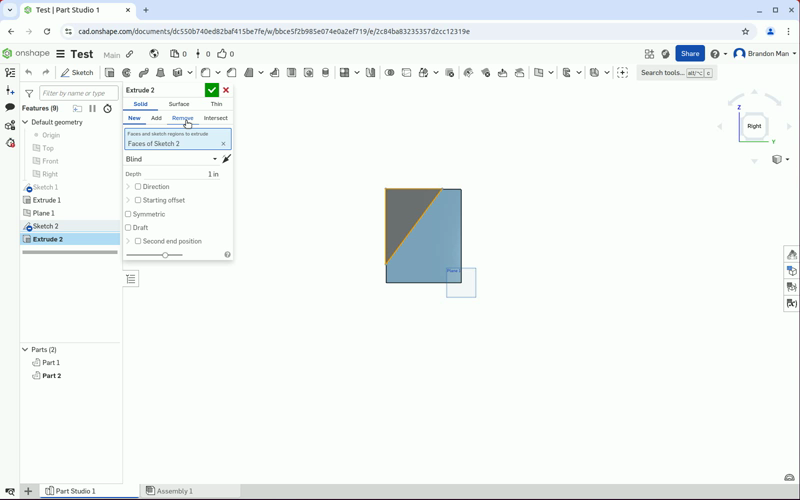
click(186, 120)
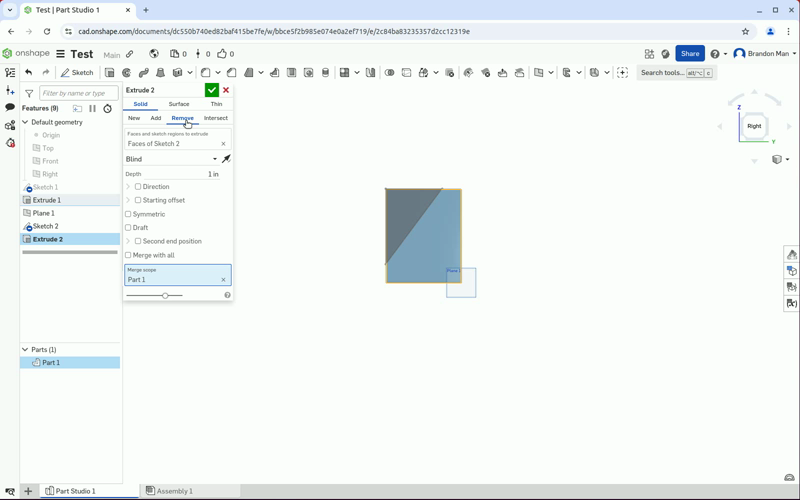
key(tab, 4)
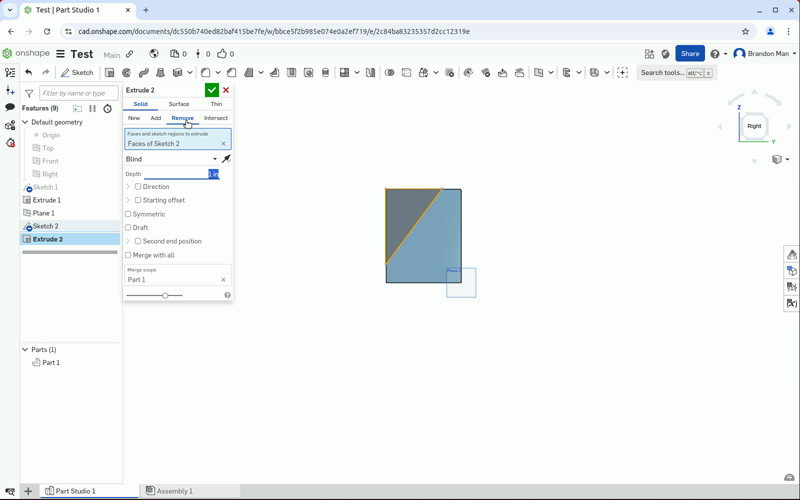
text(15.405)
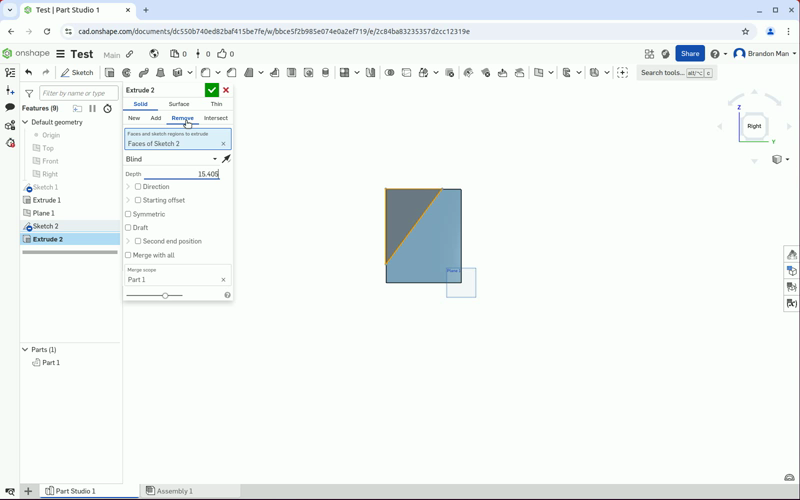
key(tab, 6)
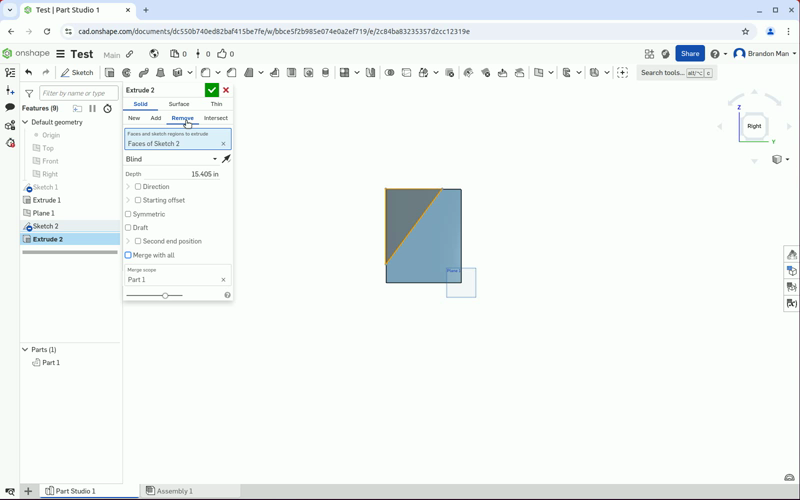
key(space)
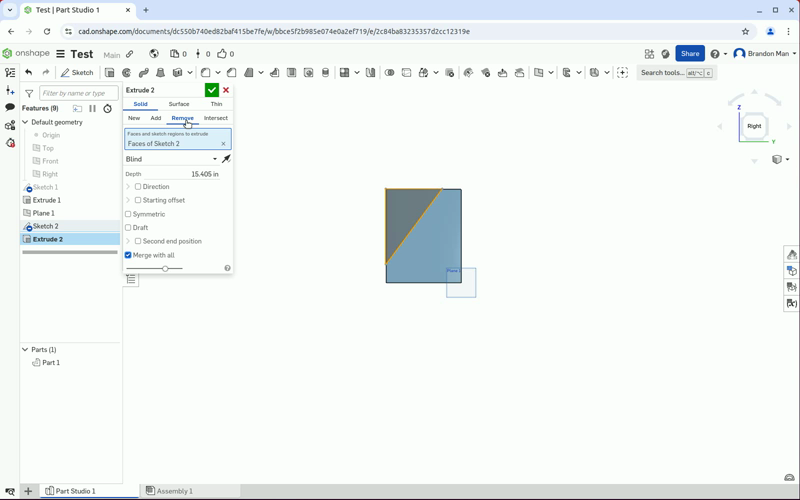
key(enter)
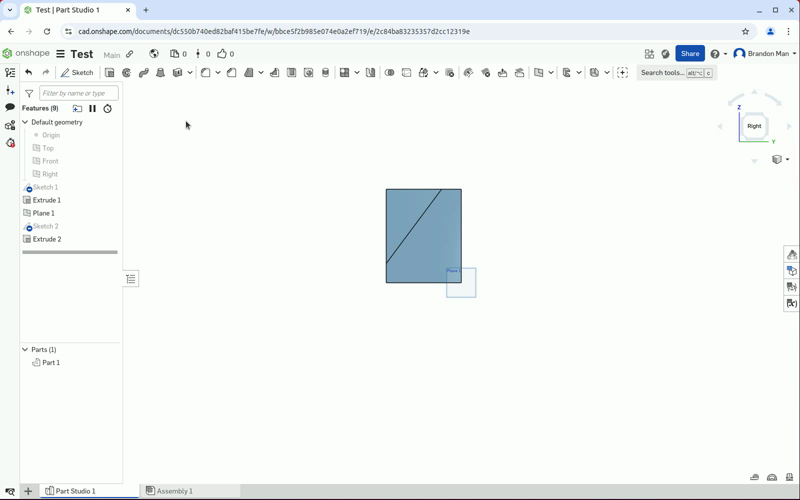
key(shift+h)
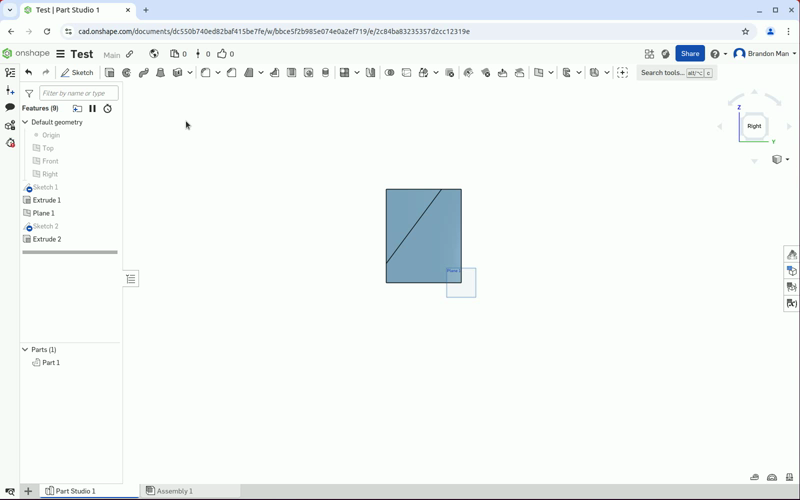
key(shift+h)
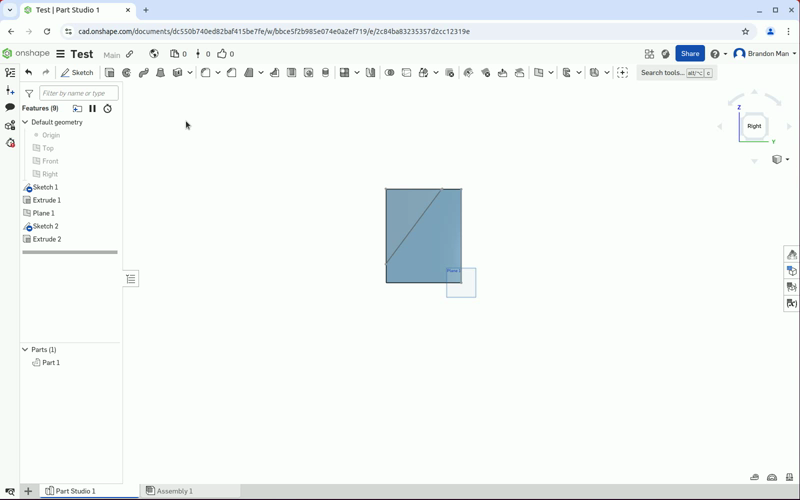
key(shift+7)
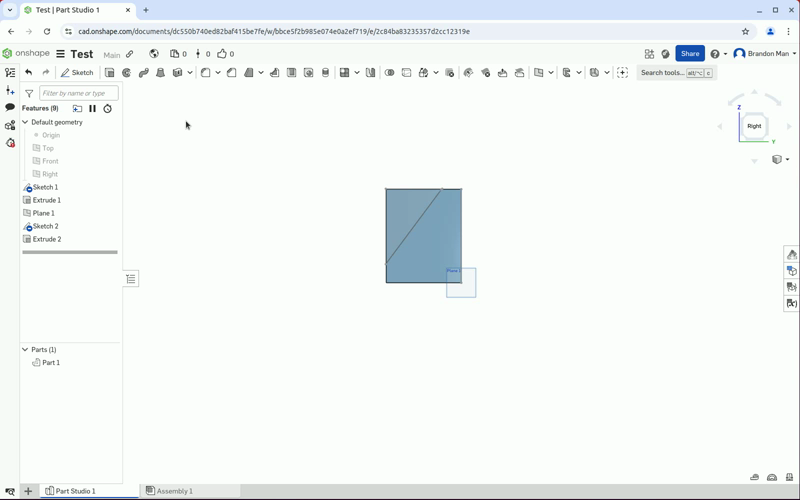
key(right, 2)
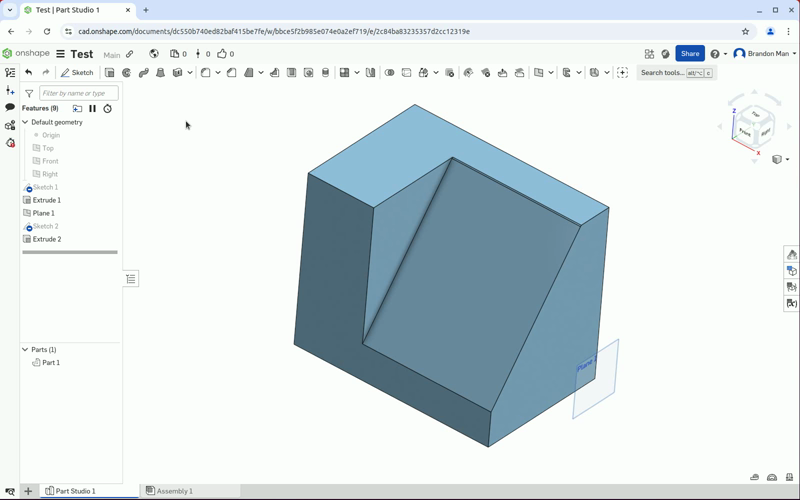
key(down, 2)
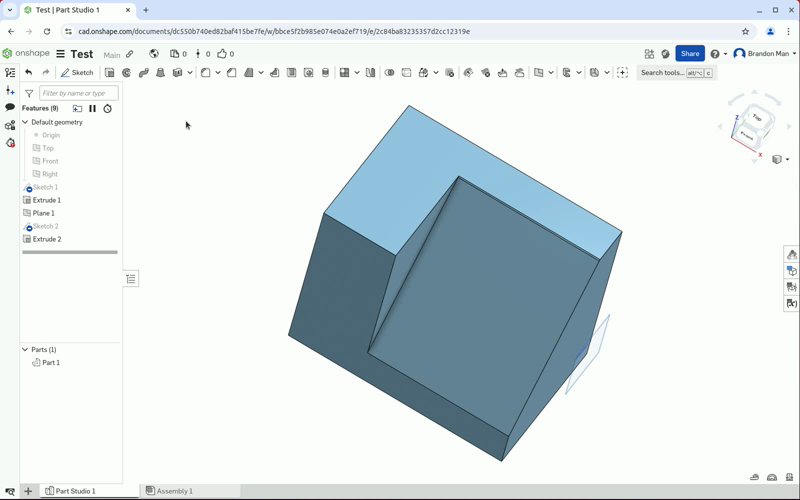
key(up, 2)
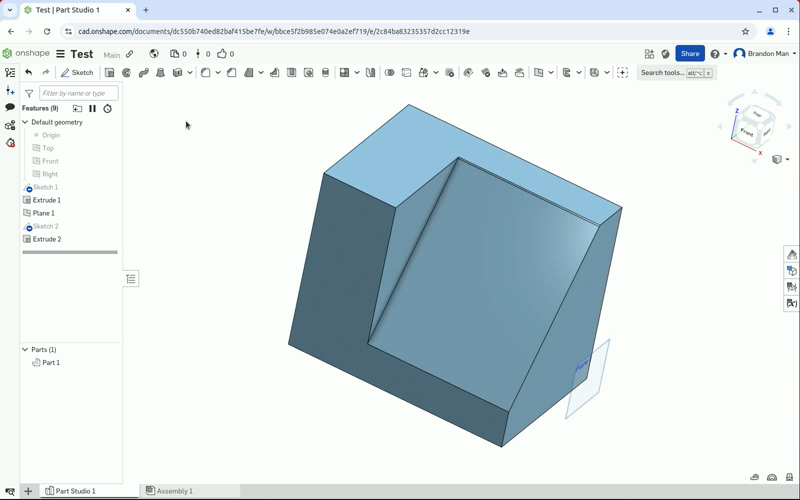
key(left, 2)
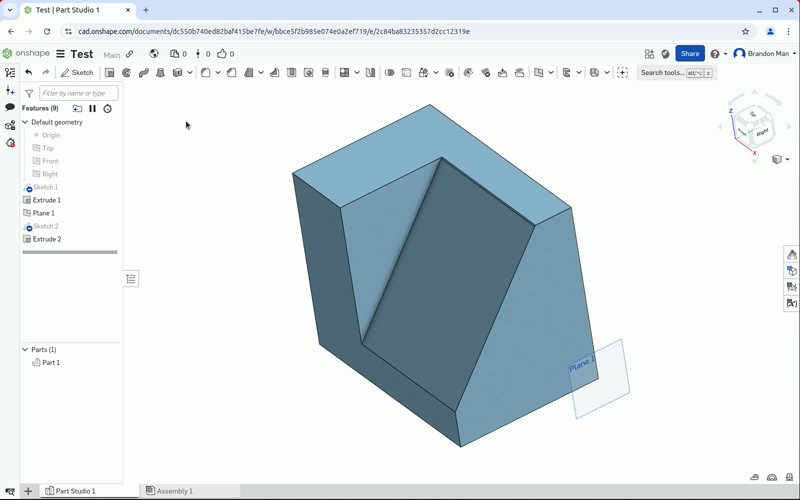
mouse_move(73, 189)
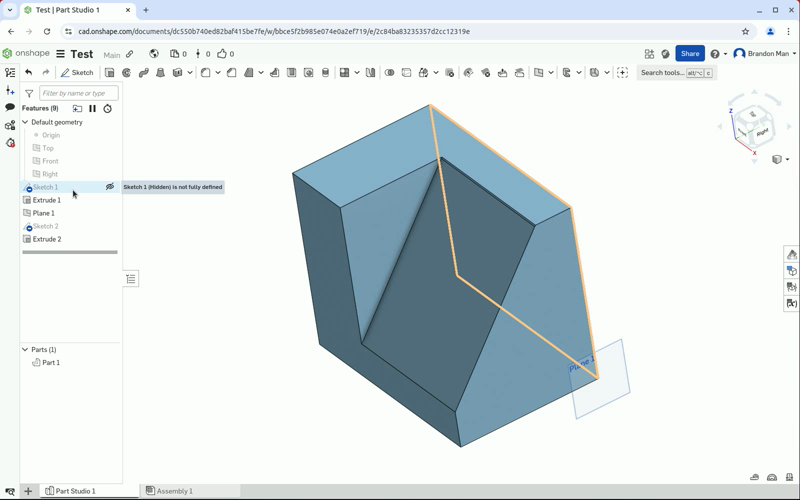
click(73, 189)